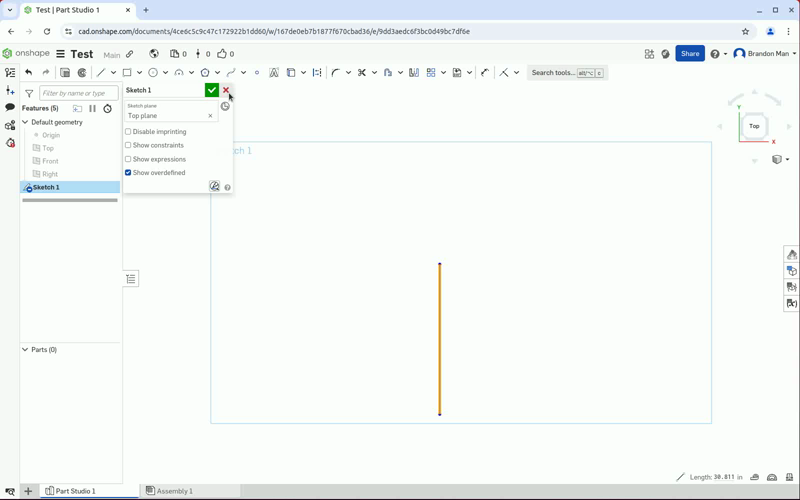
key(shift+h)
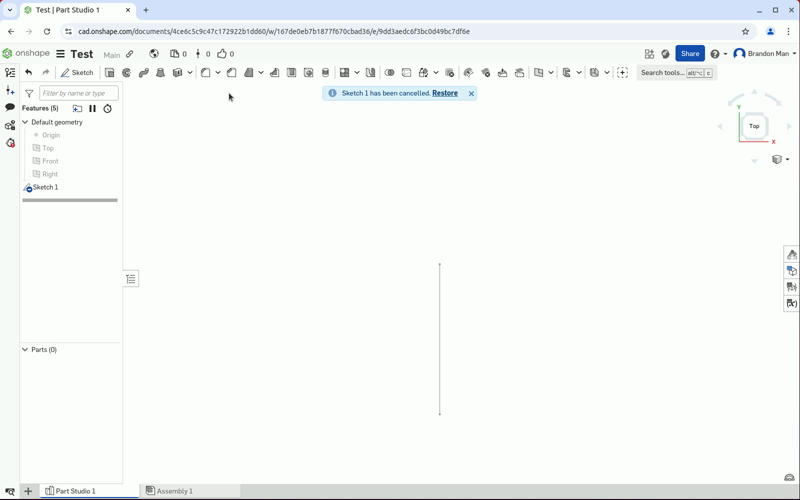
mouse_move(73, 352)
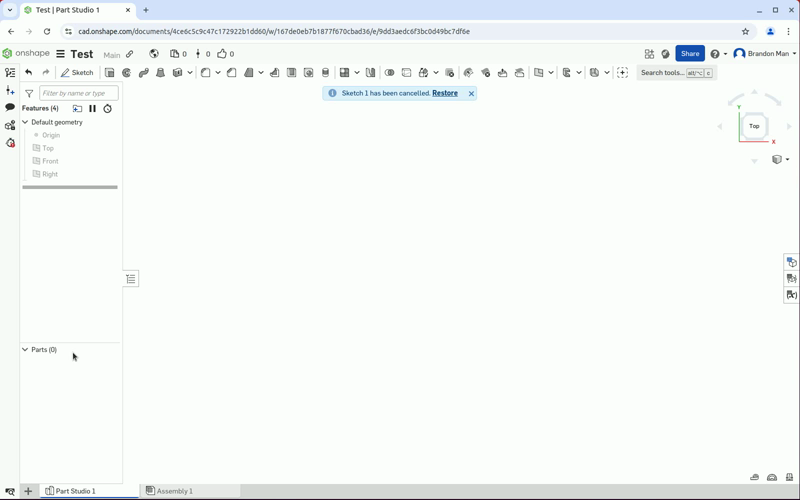
key(y)
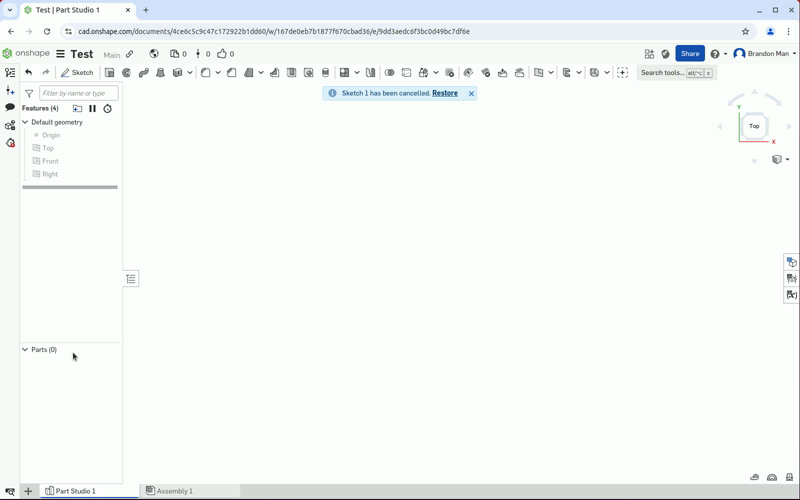
key(shift+p)
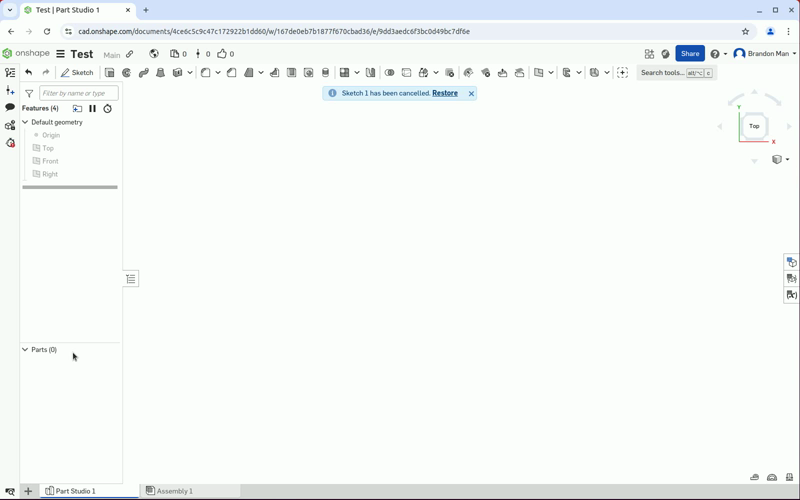
key(space)
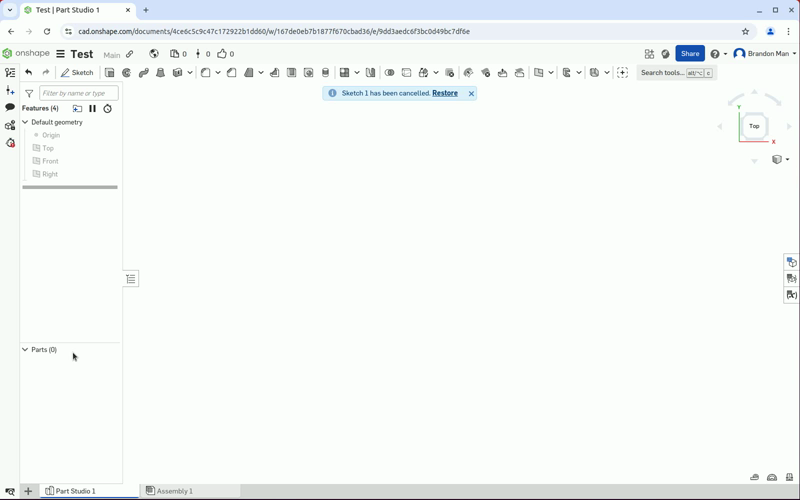
key_down(shift)
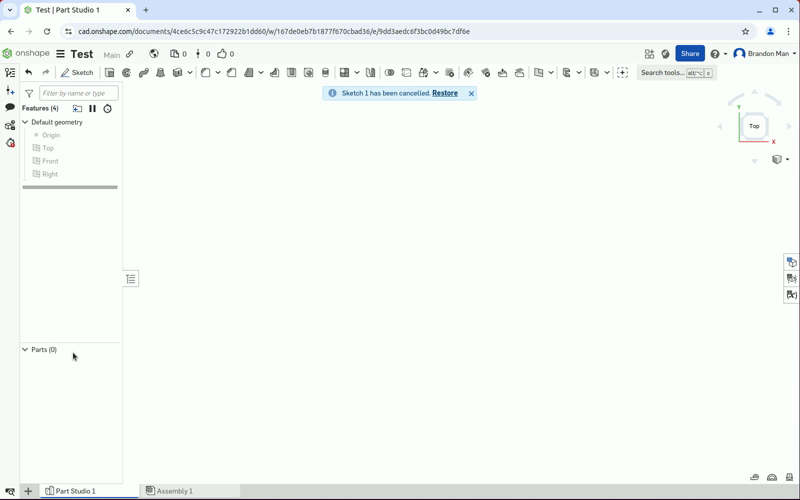
key(up)
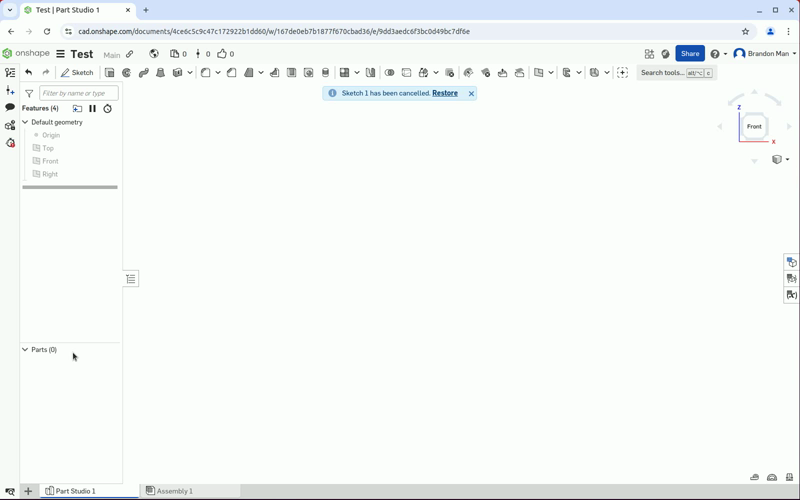
key_up(shift)
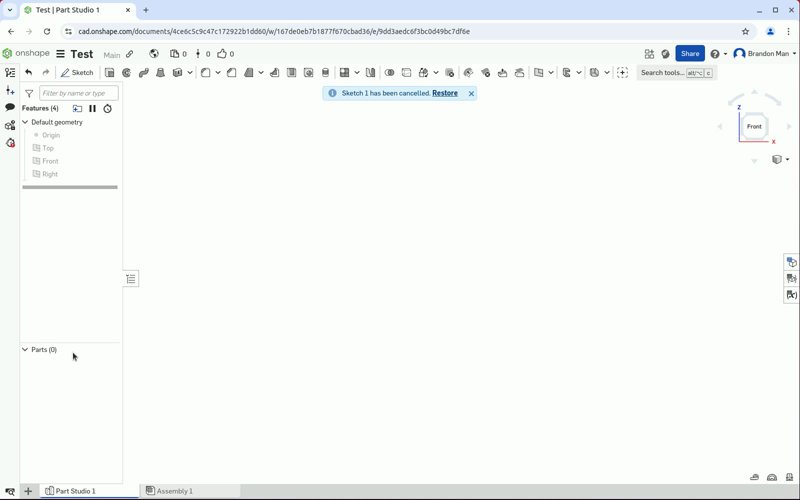
mouse_move(73, 352)
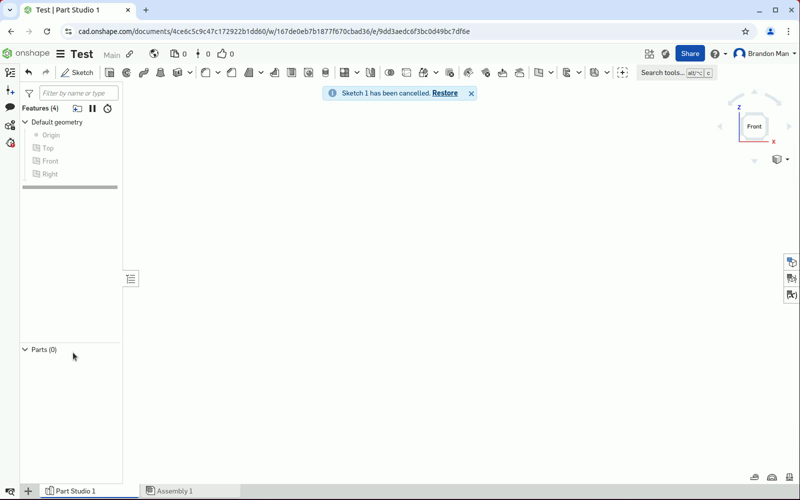
key(shift+y)
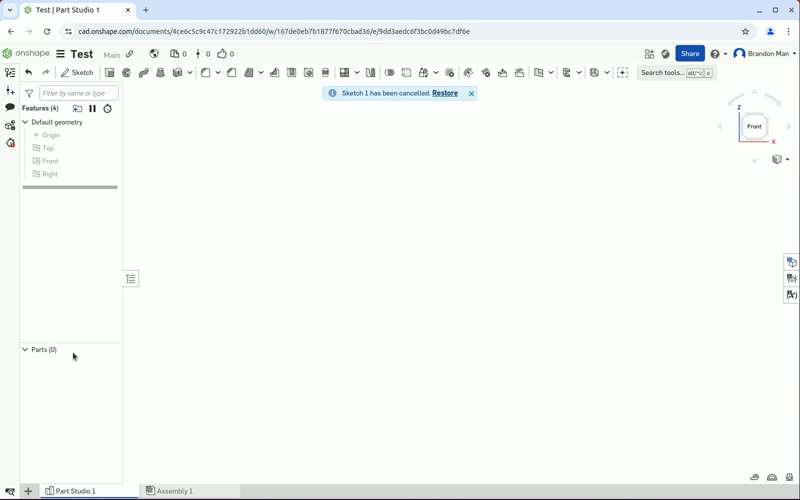
key(shift+s)
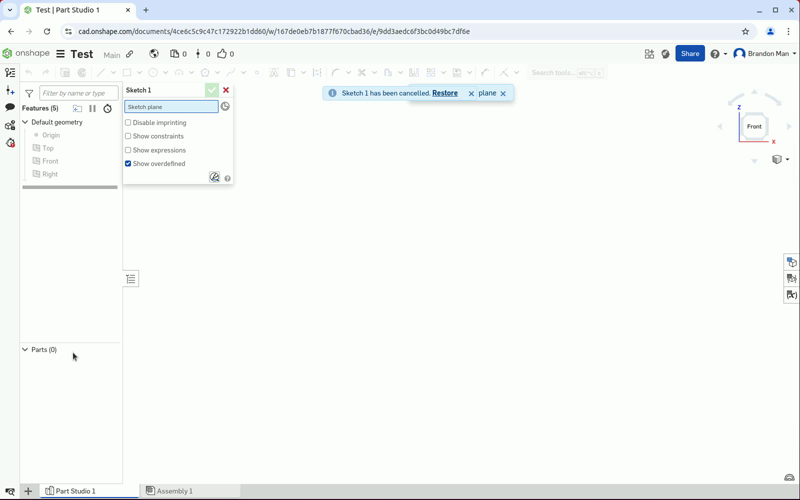
mouse_move(73, 163)
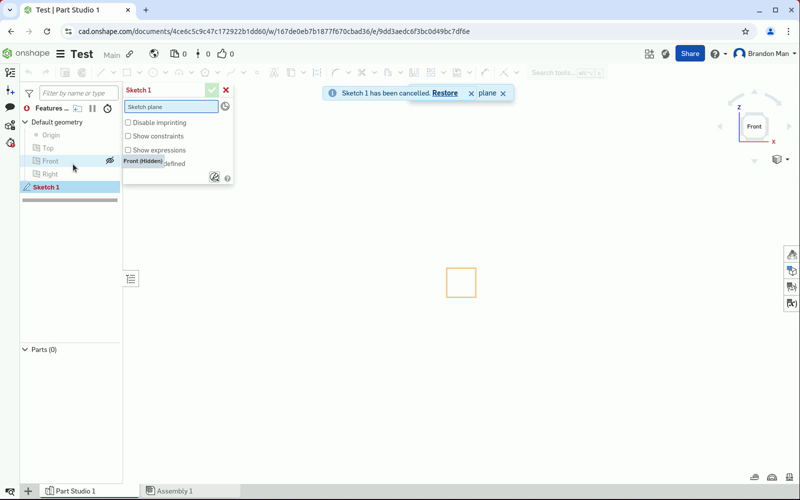
click(73, 163)
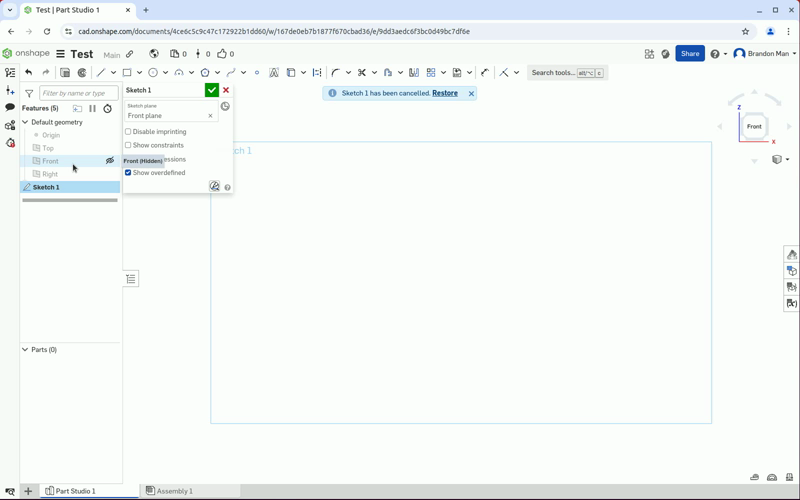
mouse_move(73, 352)
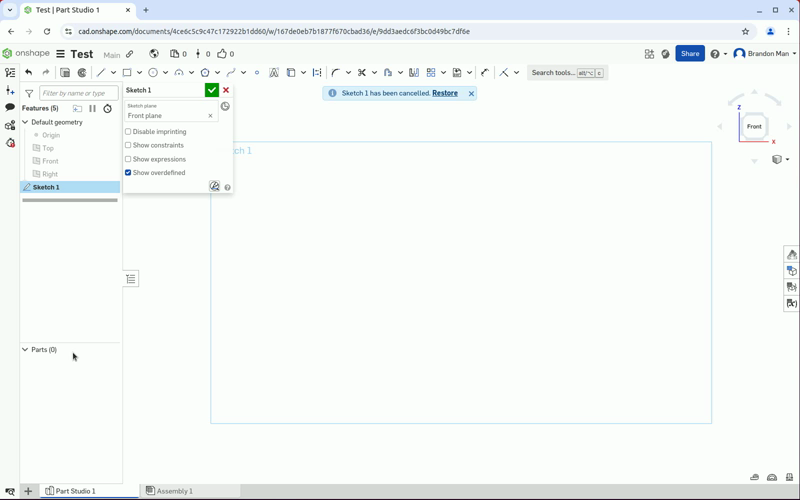
key(y)
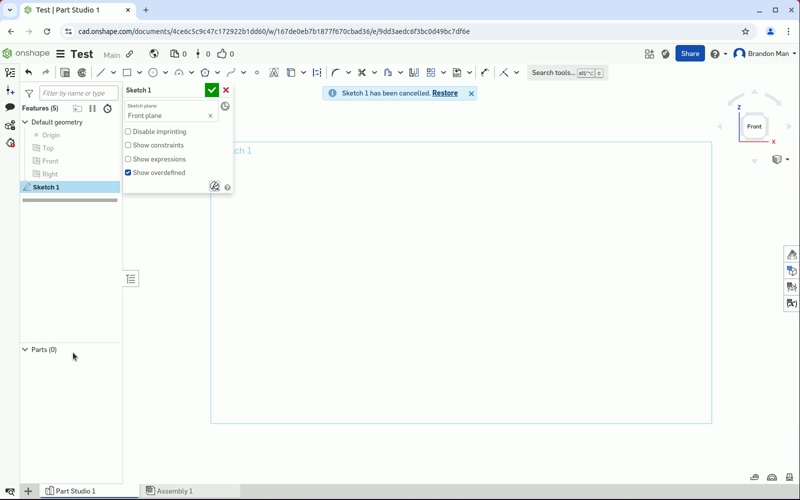
key(c)
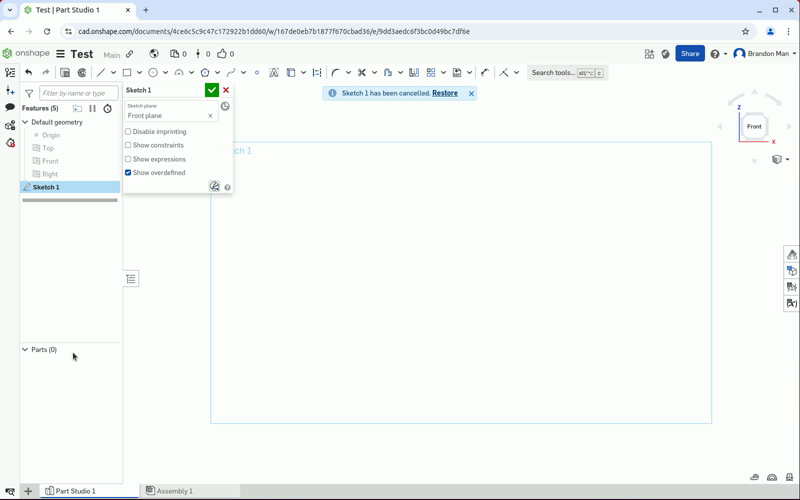
key_down(shift)
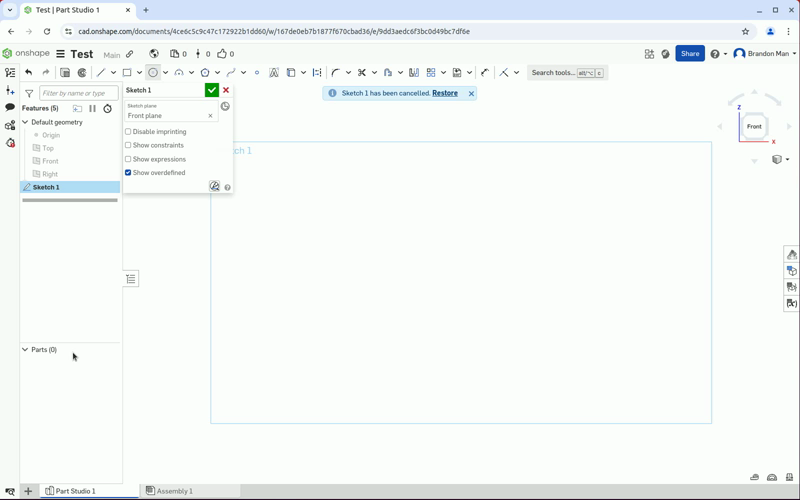
mouse_move(461, 282)
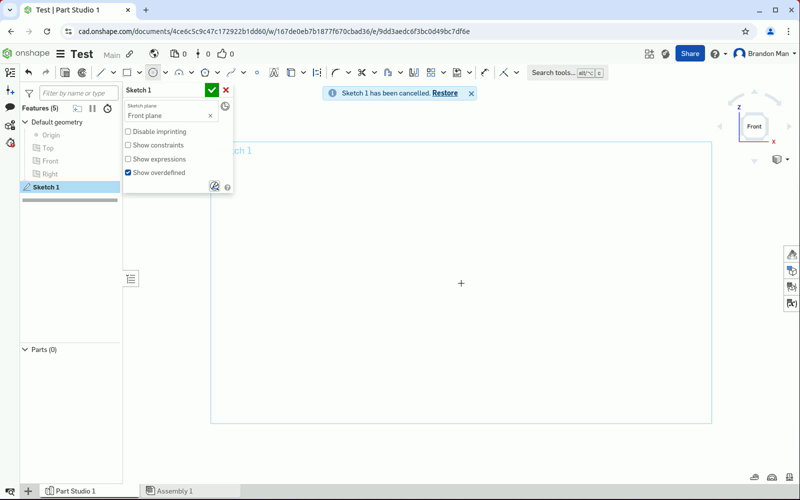
click(461, 282)
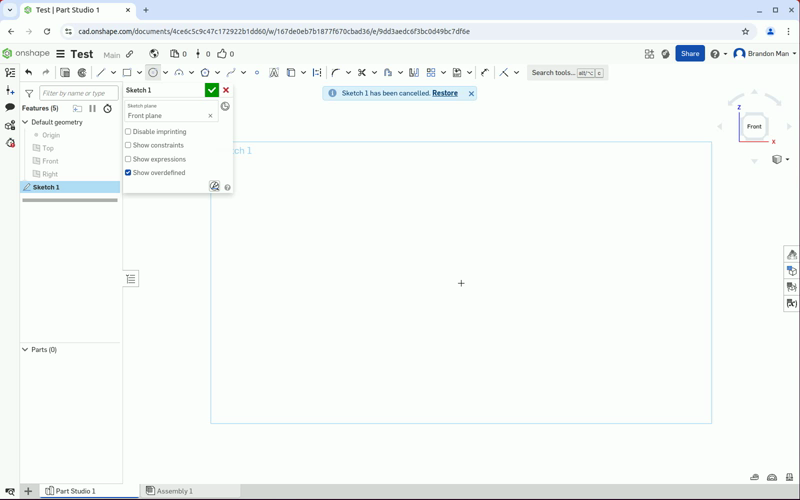
key_up(shift)
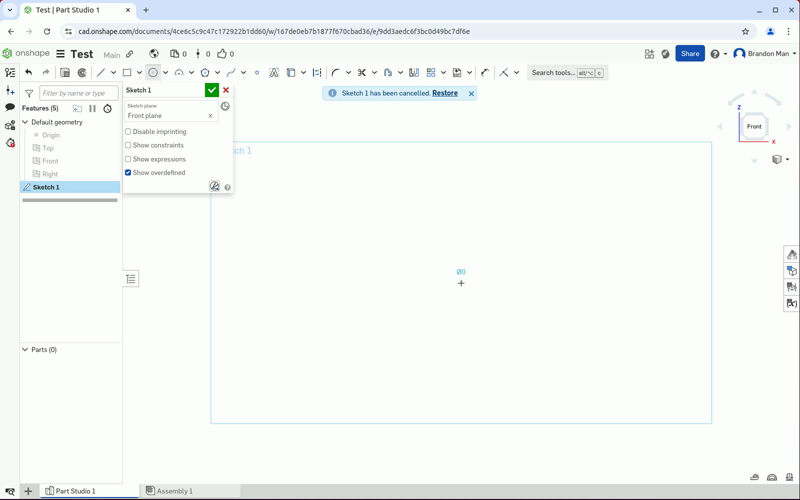
mouse_move(491, 282)
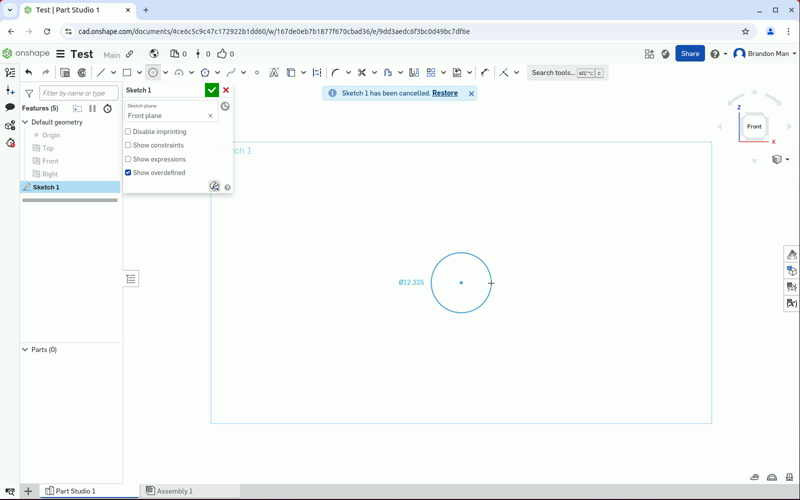
click(491, 282)
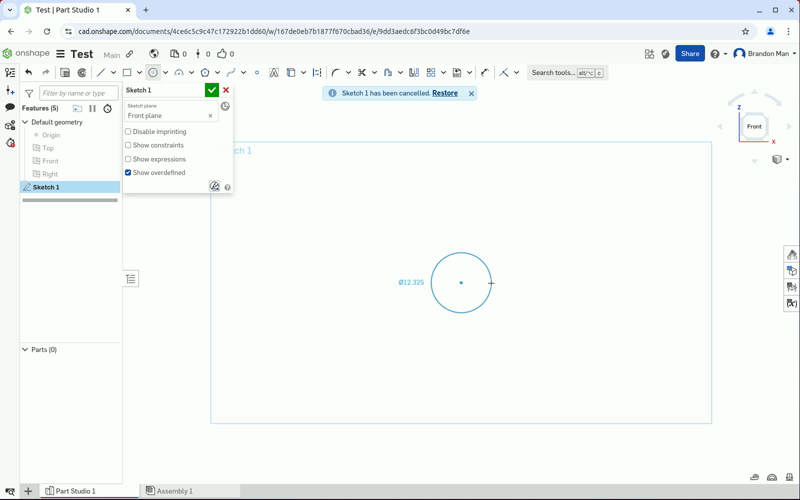
key(esc)
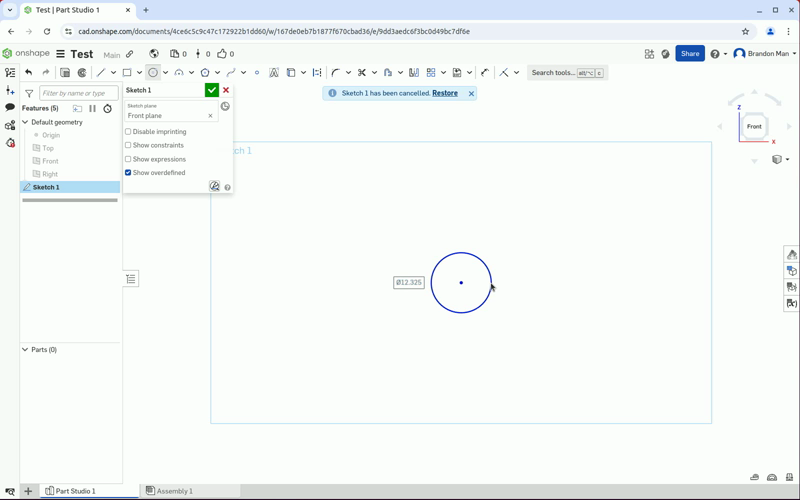
key(c)
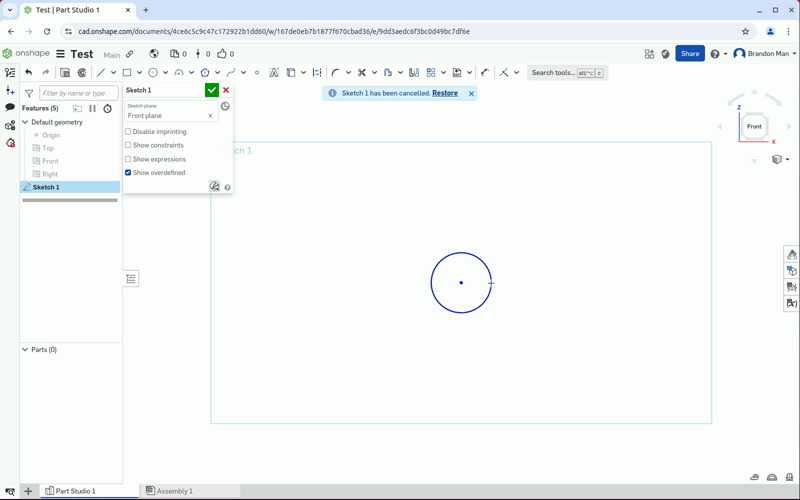
key_down(shift)
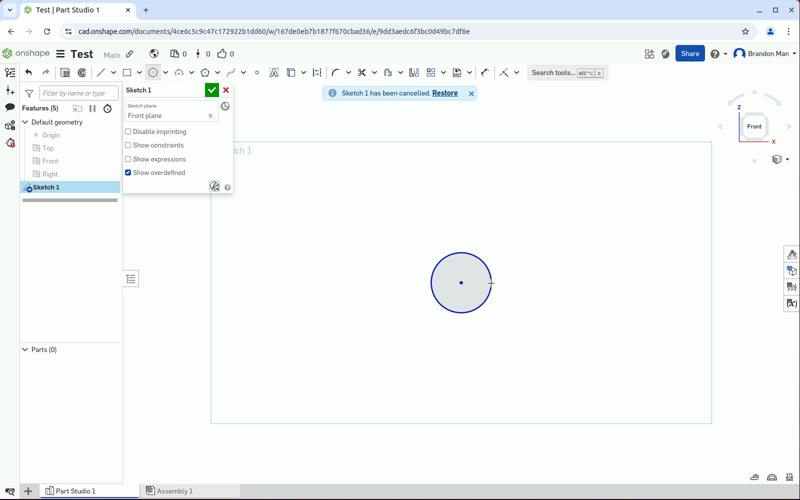
mouse_move(461, 282)
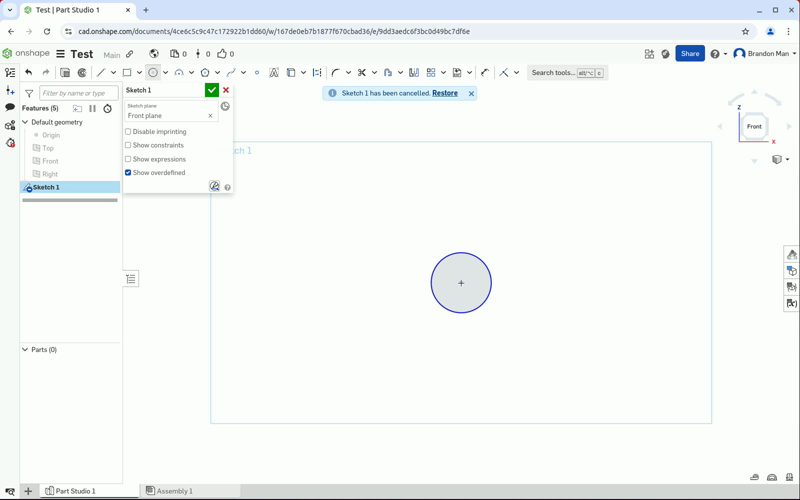
click(461, 282)
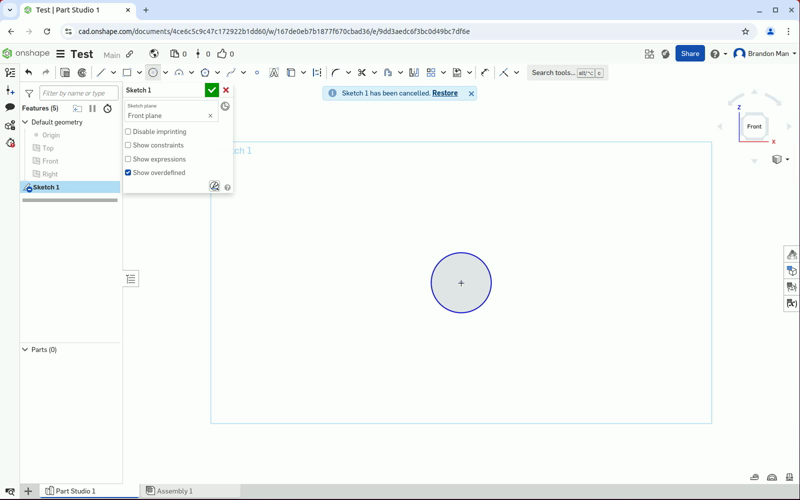
key_up(shift)
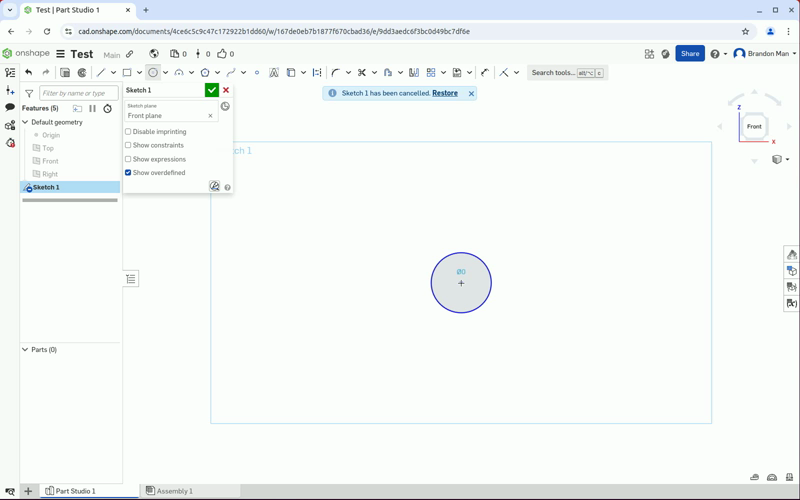
mouse_move(478, 282)
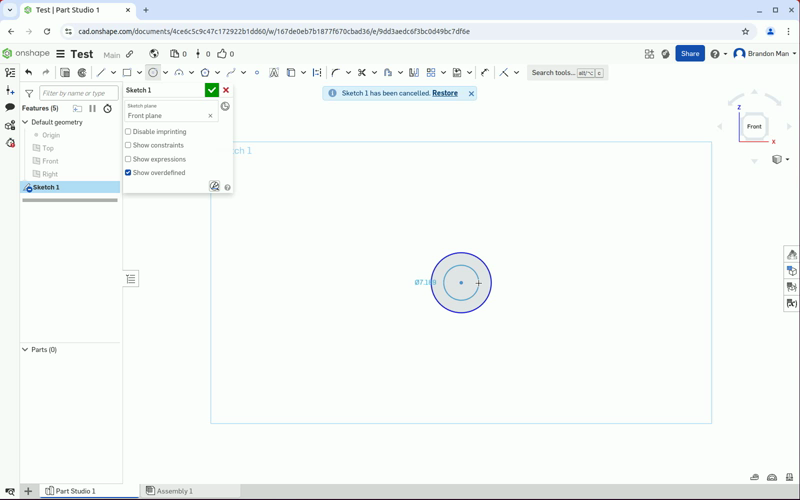
click(478, 282)
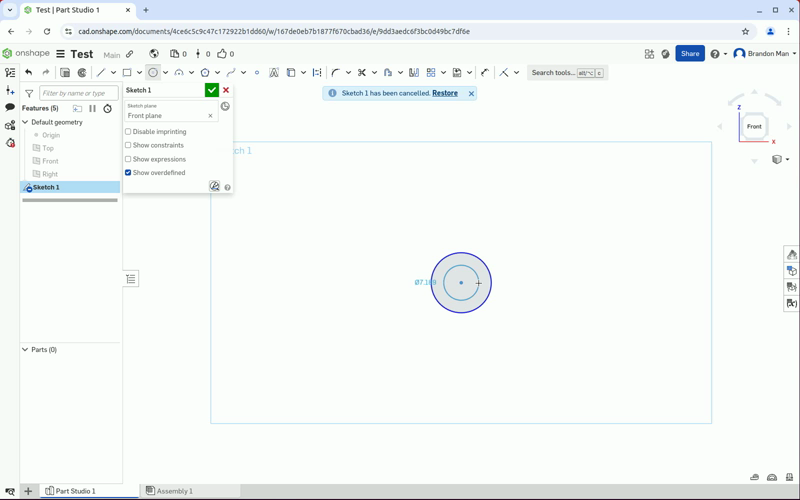
key(esc)
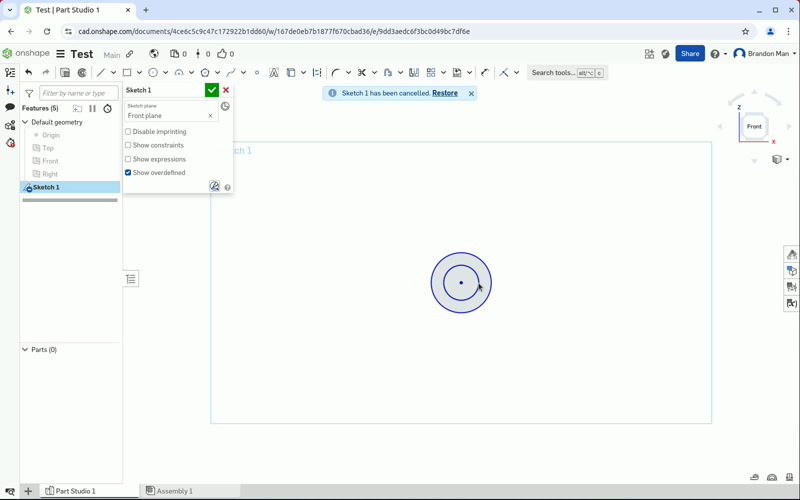
mouse_move(480, 295)
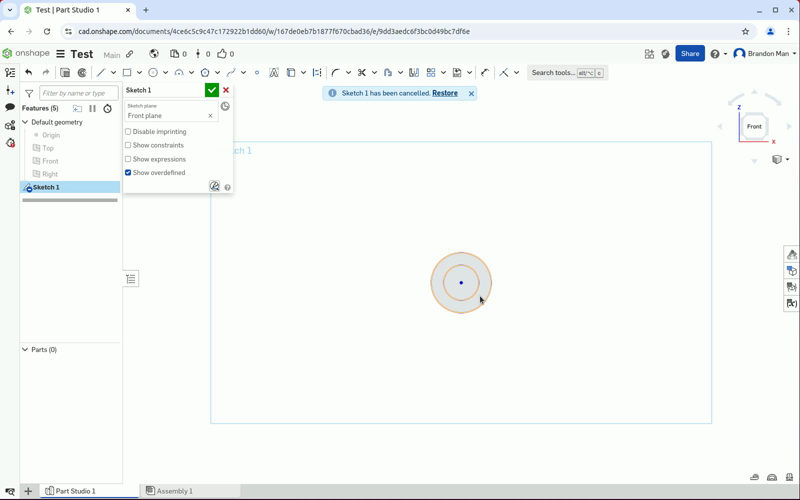
click(480, 295)
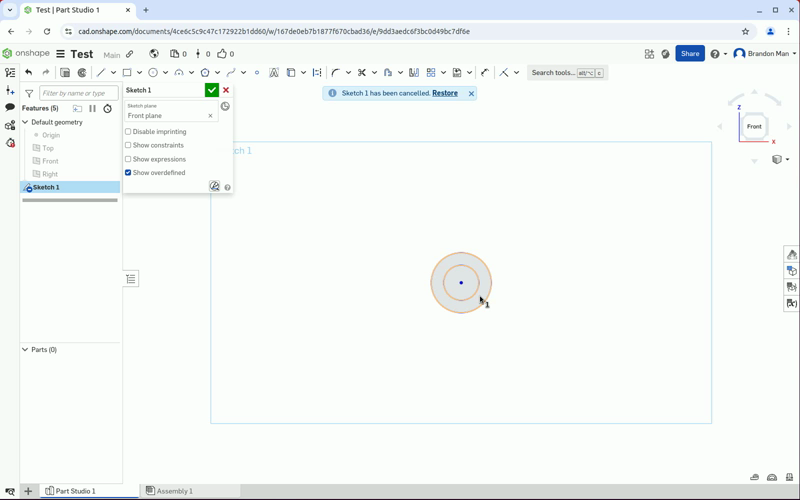
mouse_move(73, 352)
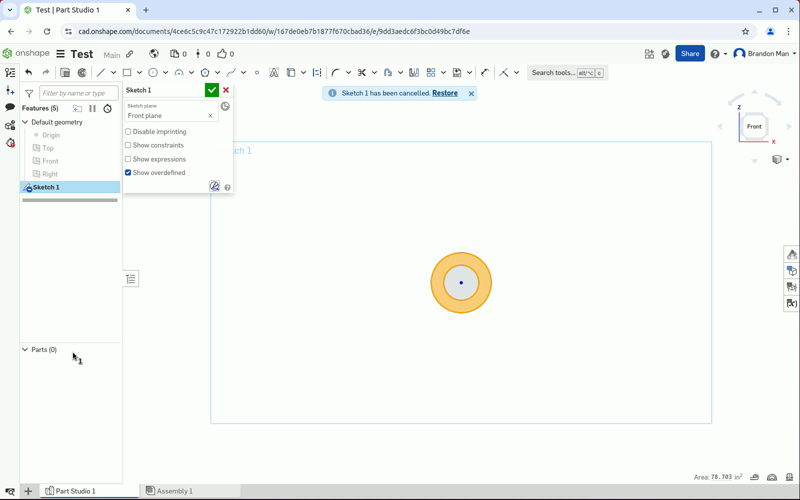
key(shift+y)
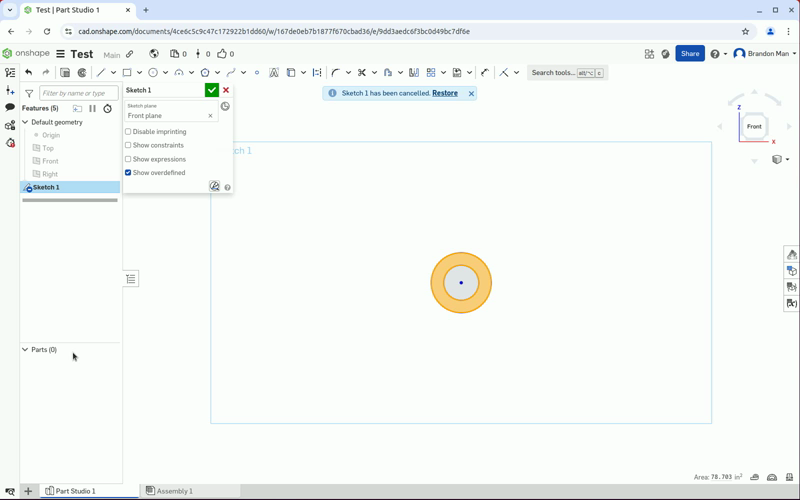
key(shift+e)
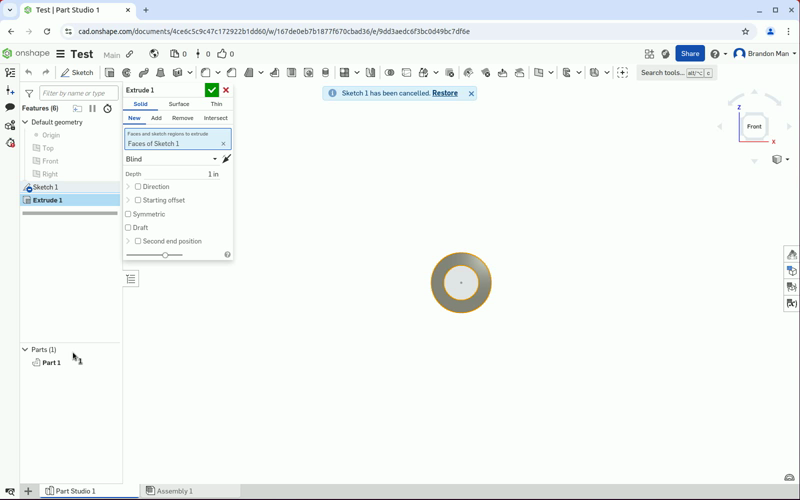
mouse_move(143, 106)
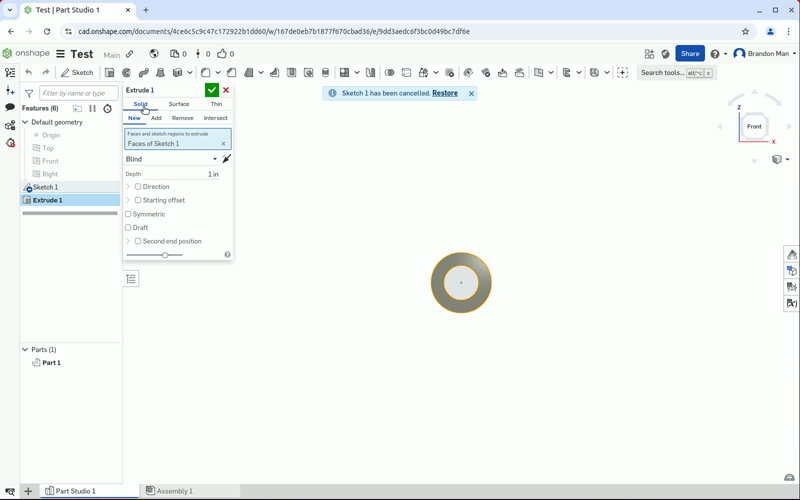
click(143, 106)
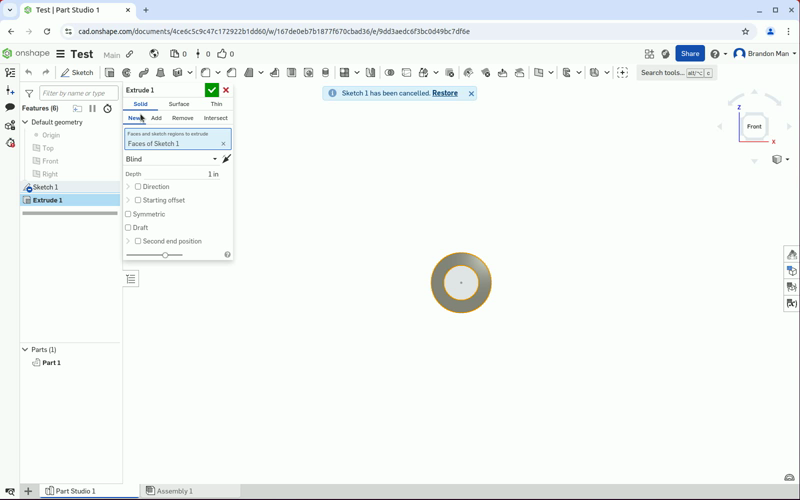
mouse_move(137, 120)
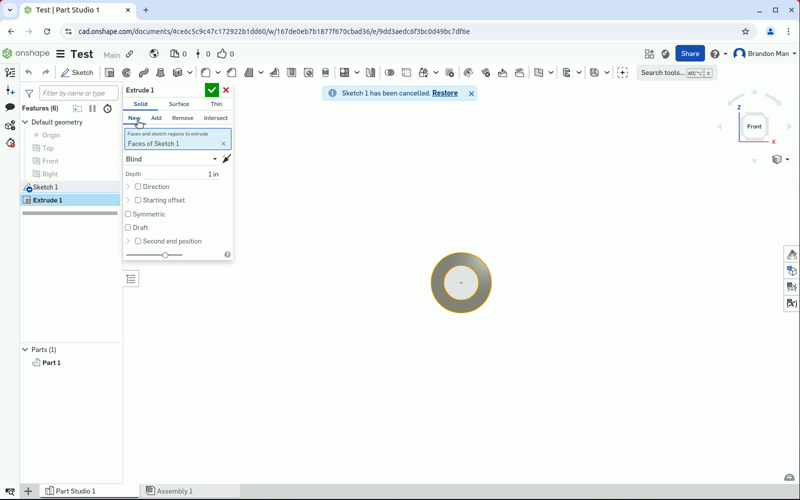
click(137, 120)
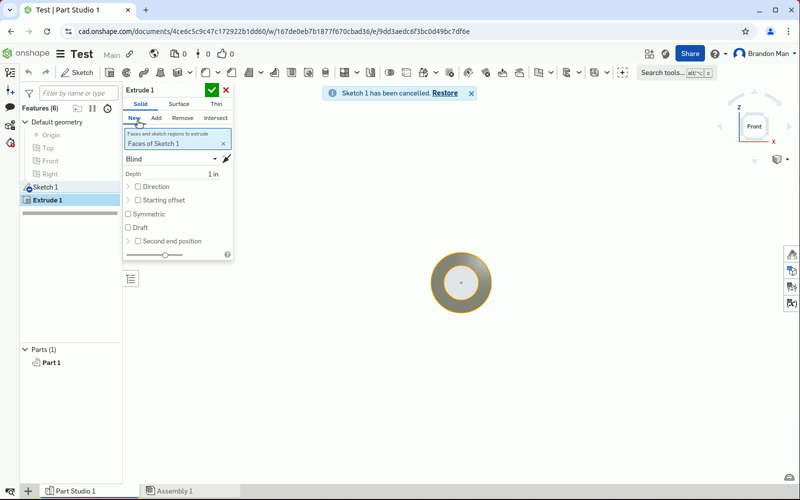
key(tab, 4)
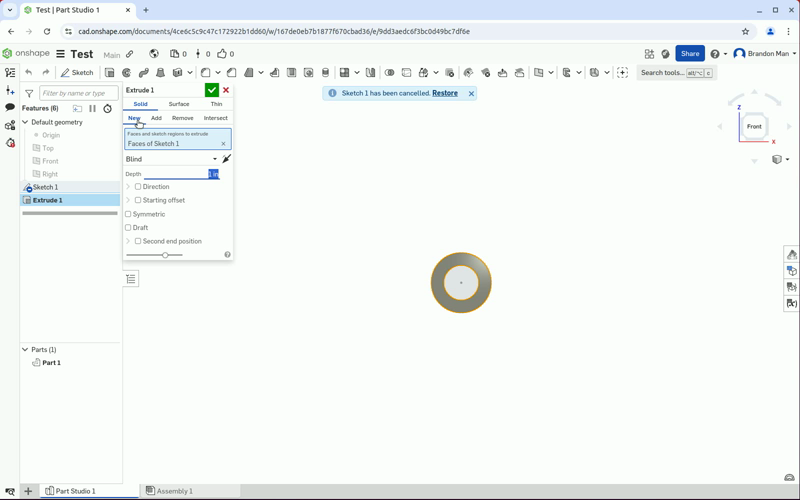
text(7.221)
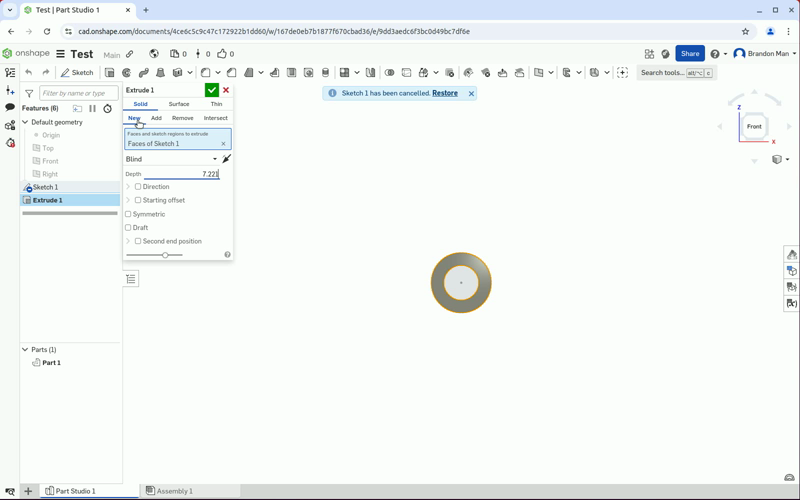
key(enter)
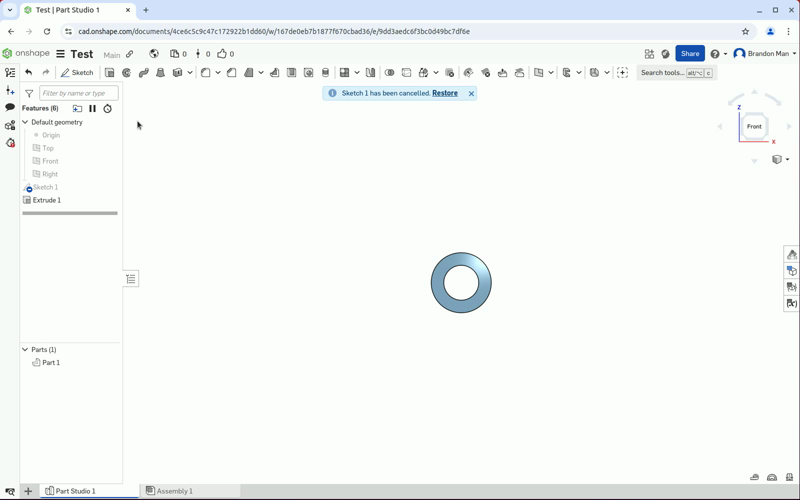
key(shift+h)
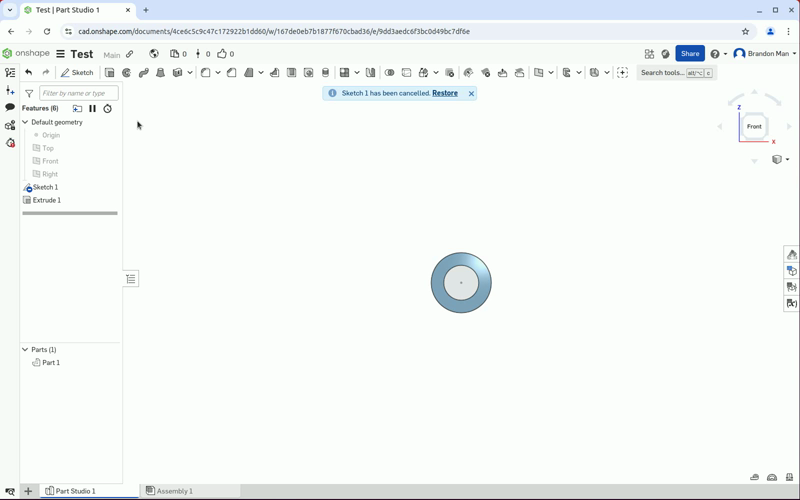
key(shift+h)
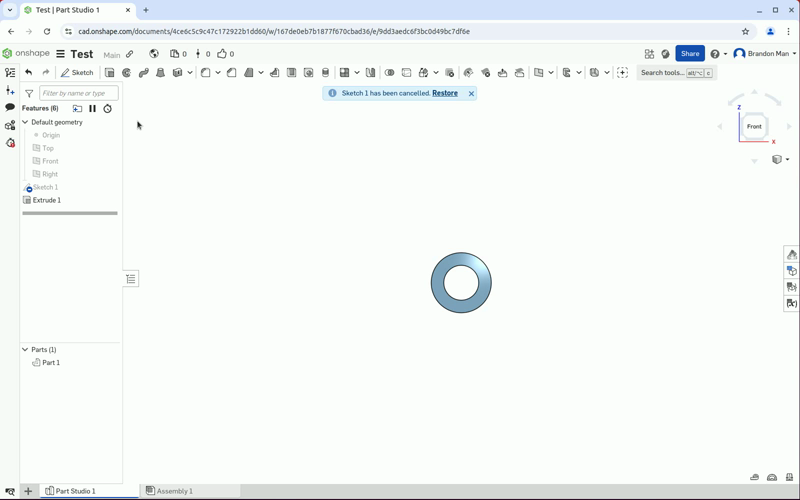
mouse_move(73, 189)
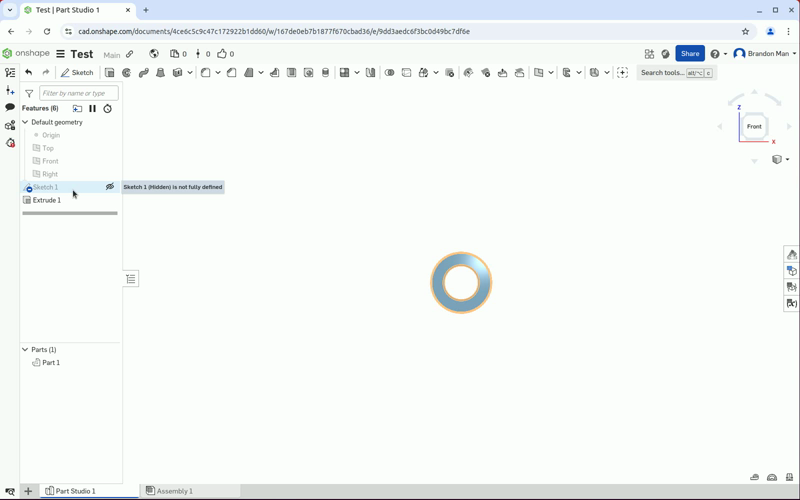
click(73, 189)
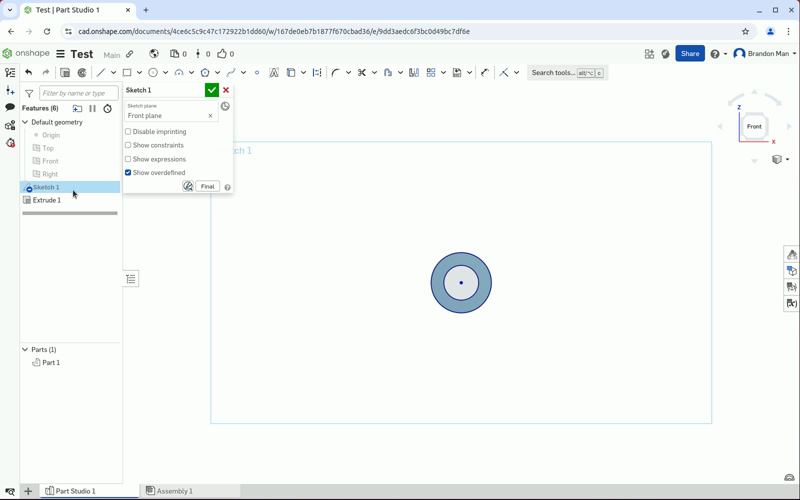
mouse_move(229, 92)
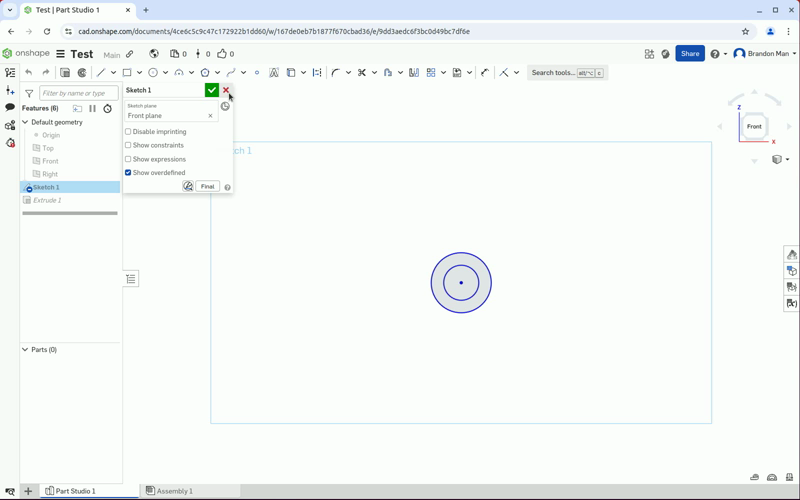
click(229, 92)
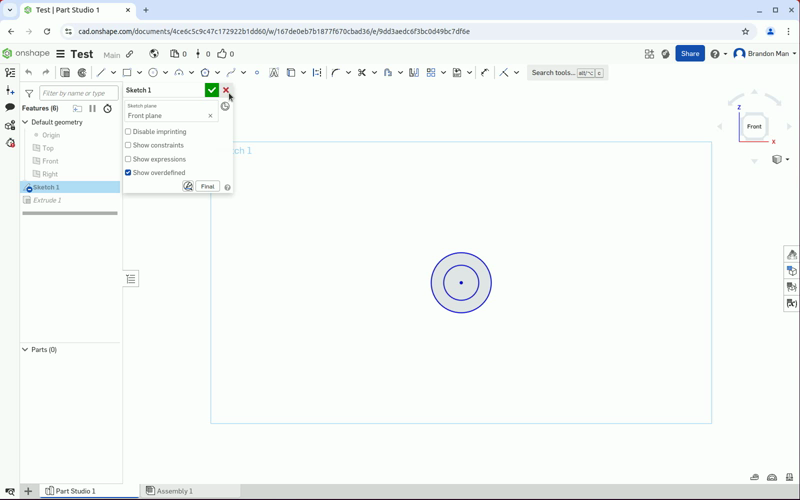
key(shift+s)
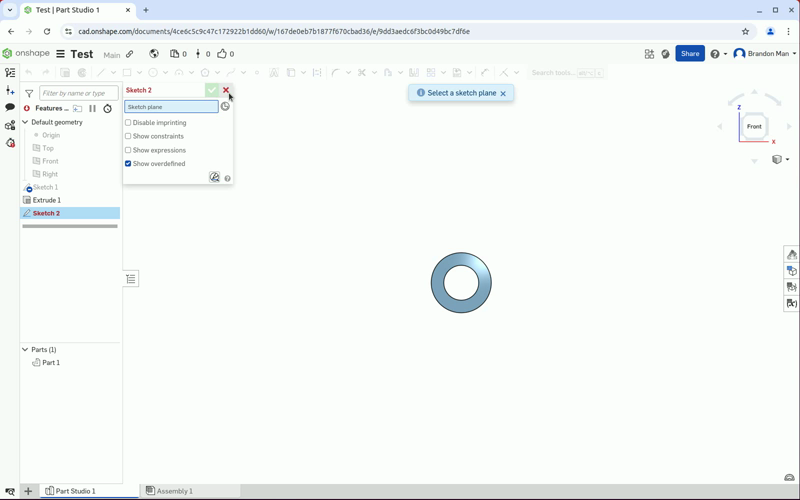
mouse_move(73, 163)
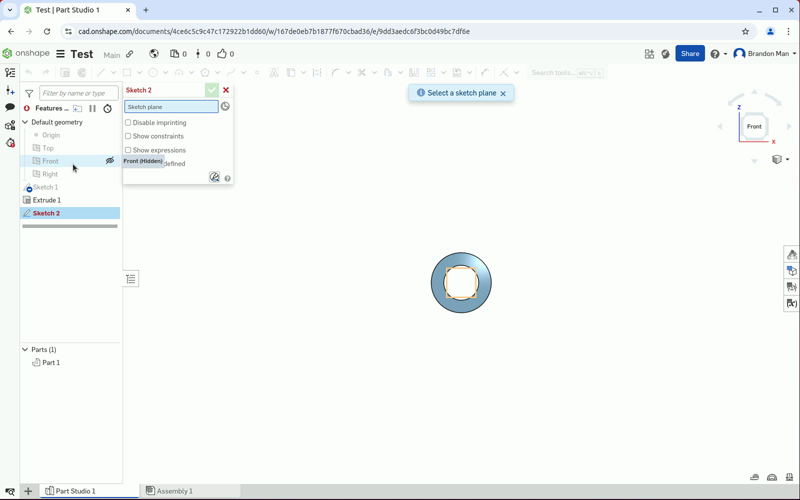
click(73, 163)
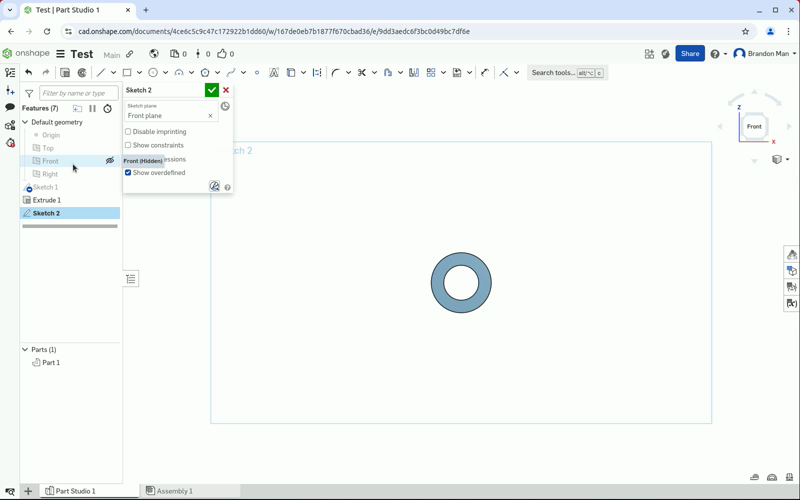
mouse_move(73, 352)
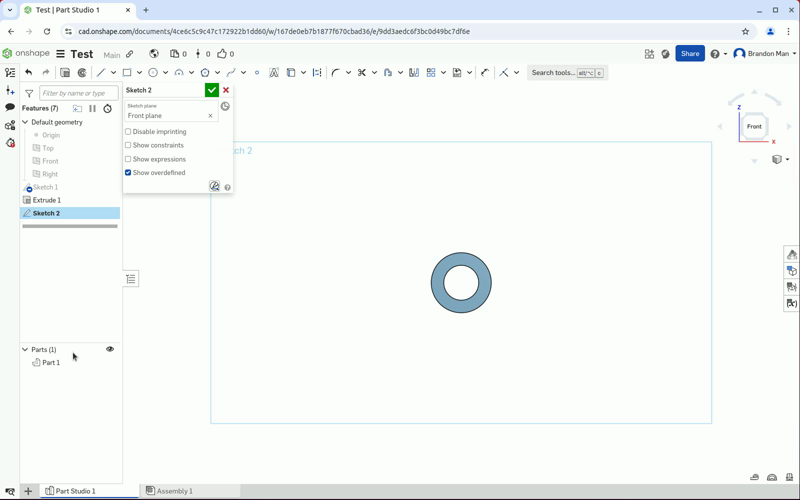
key(y)
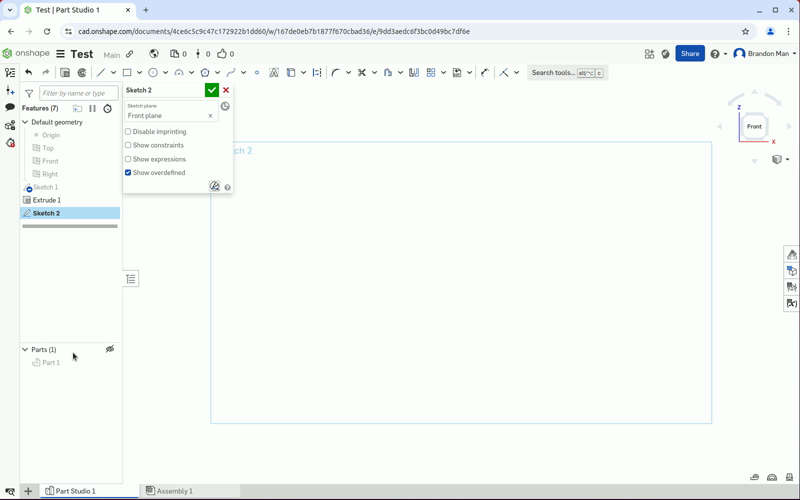
key(c)
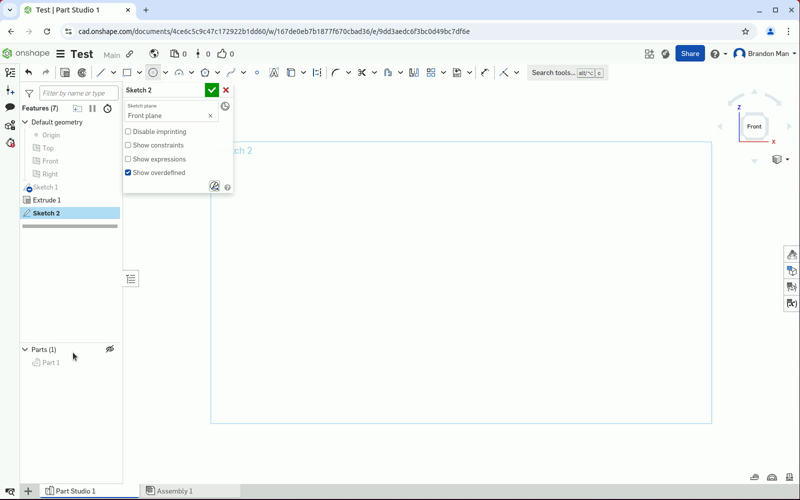
key_down(shift)
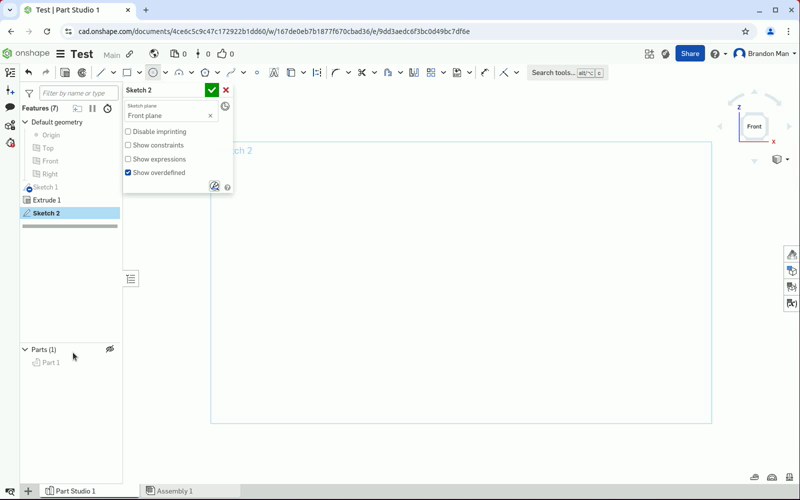
mouse_move(544, 282)
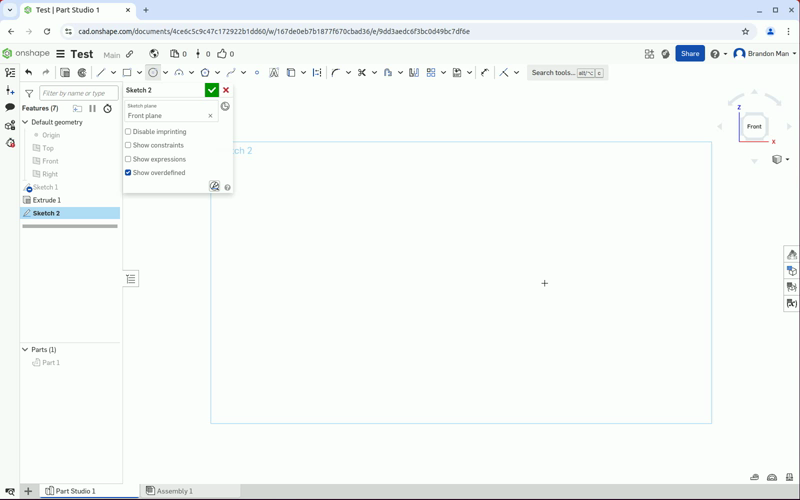
click(544, 282)
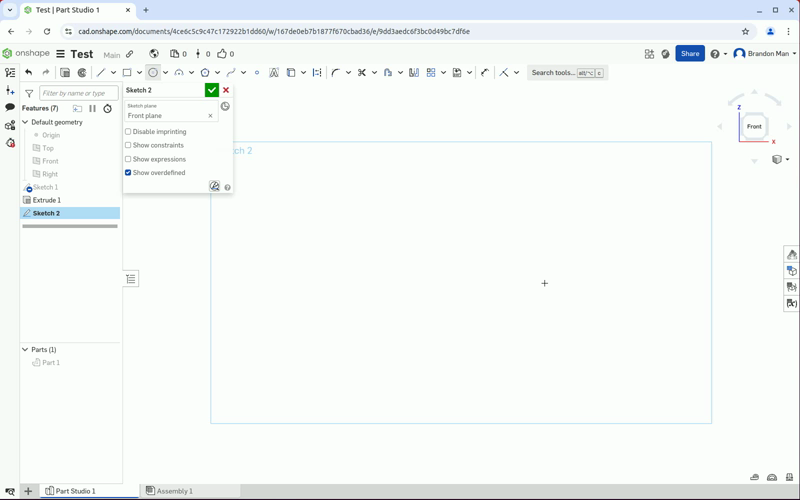
key_up(shift)
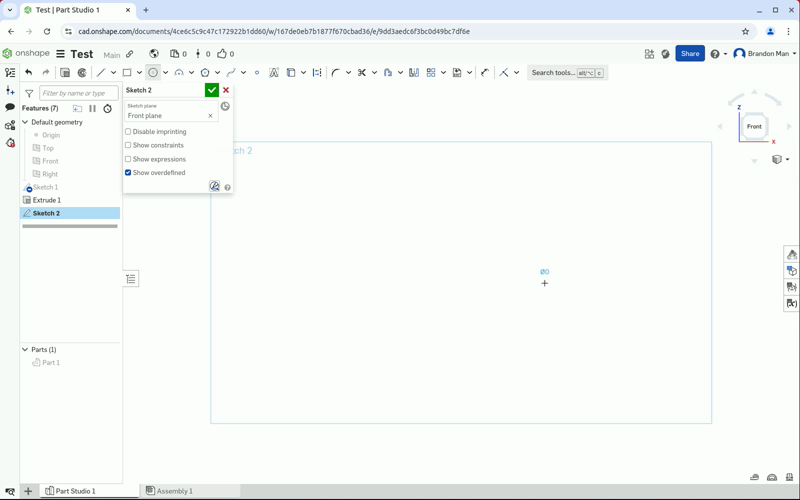
mouse_move(574, 282)
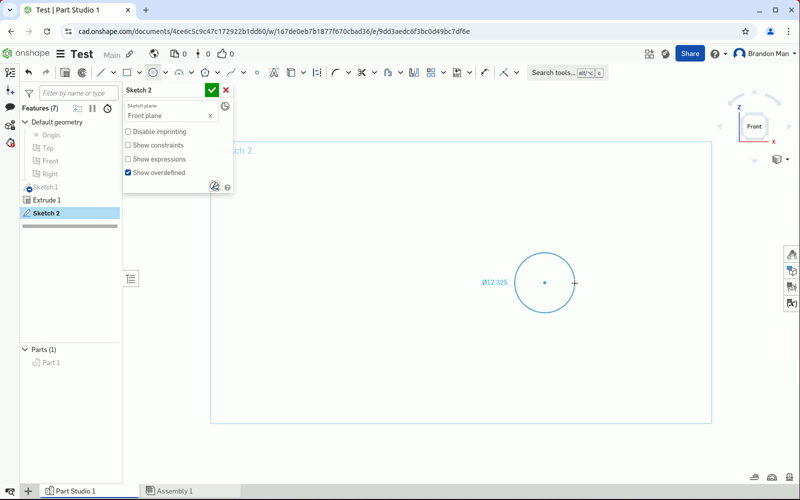
click(574, 282)
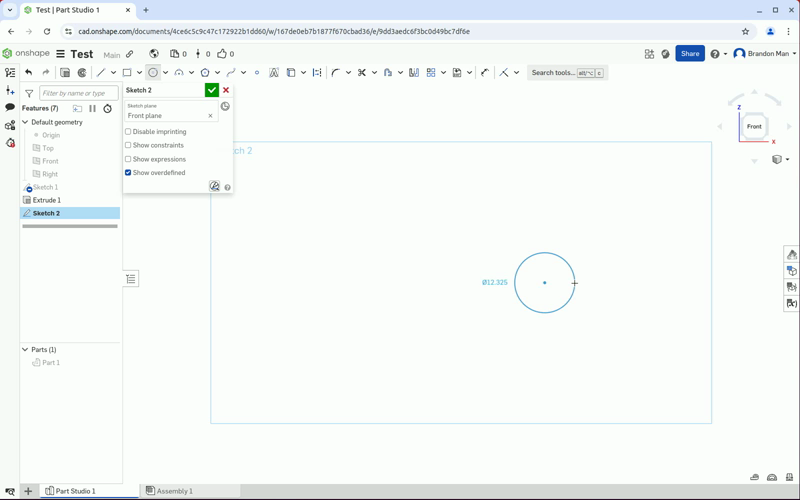
key(esc)
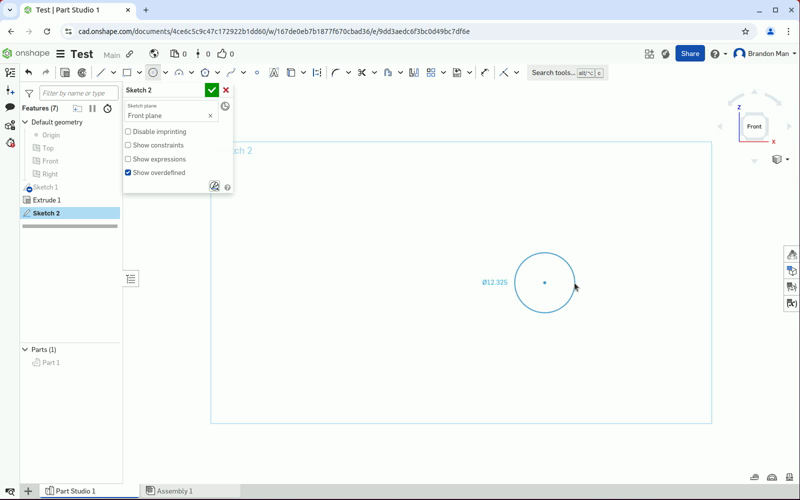
key(c)
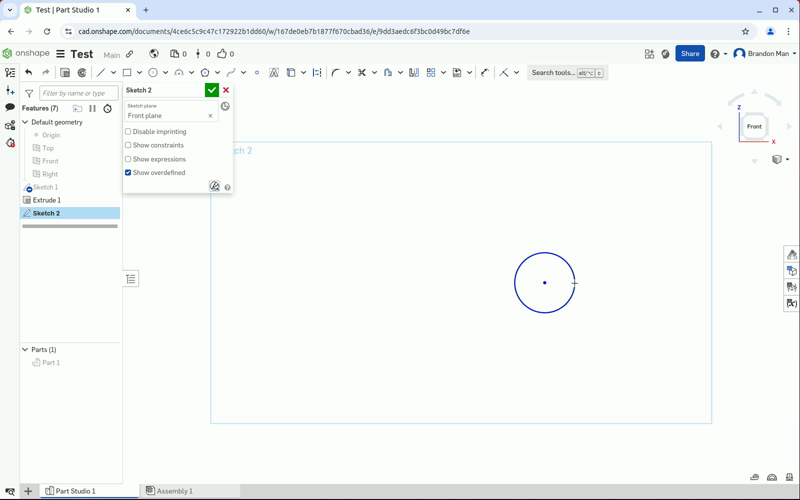
key_down(shift)
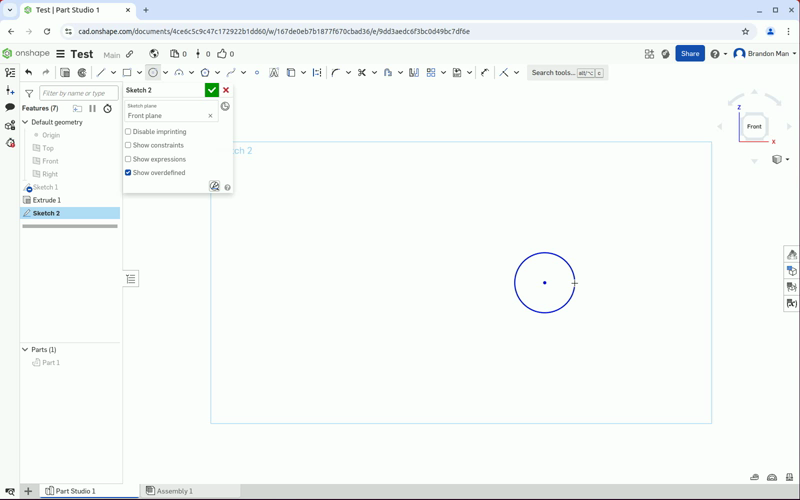
mouse_move(544, 282)
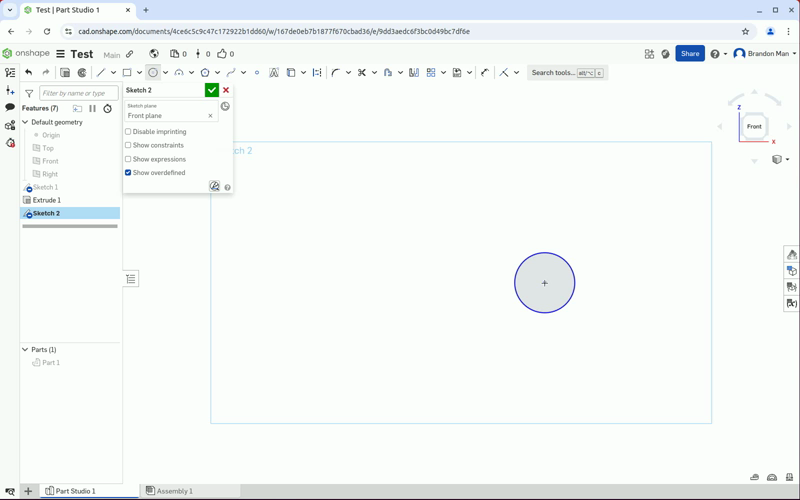
click(544, 282)
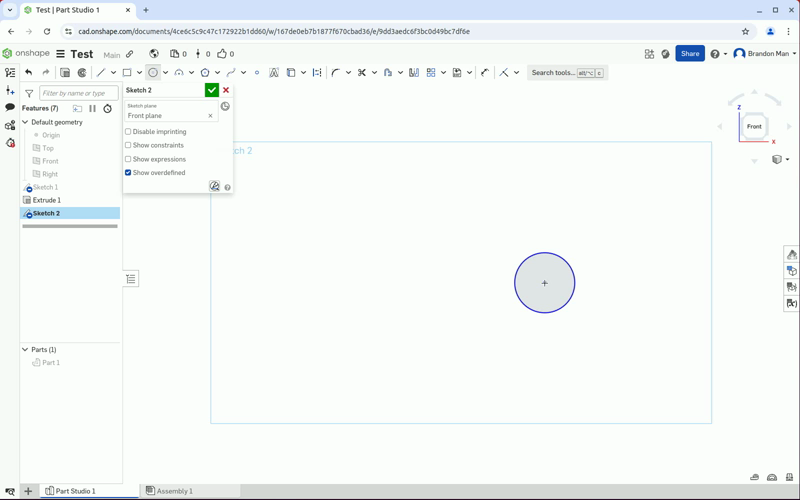
key_up(shift)
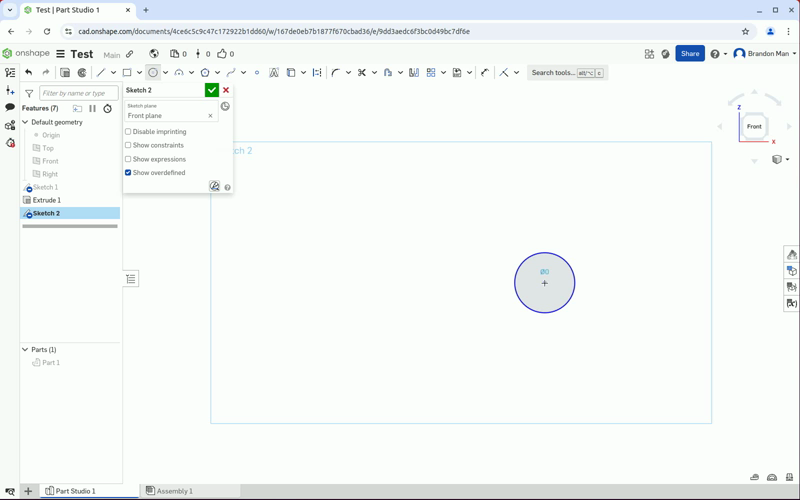
mouse_move(561, 282)
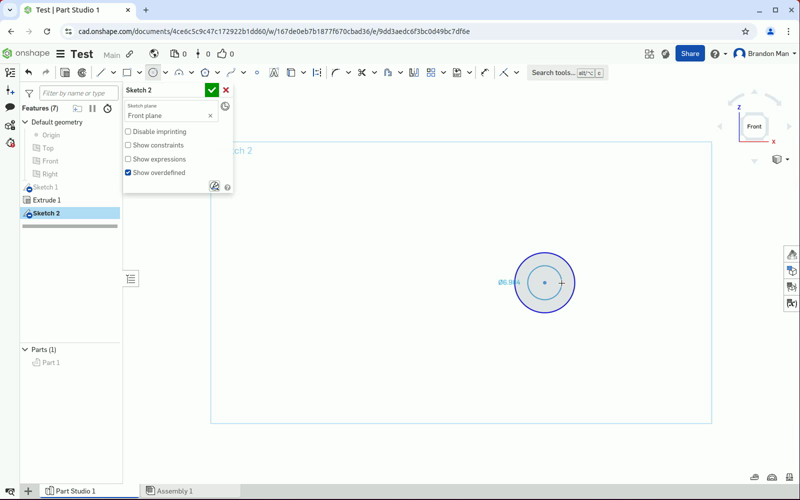
click(561, 282)
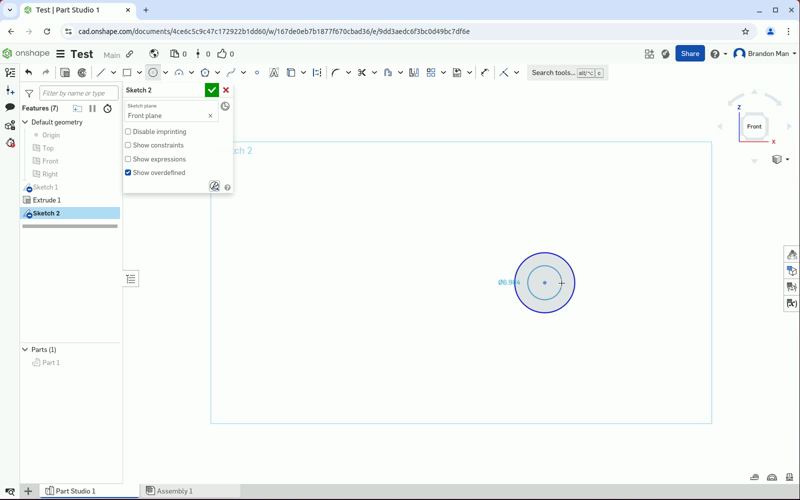
key(esc)
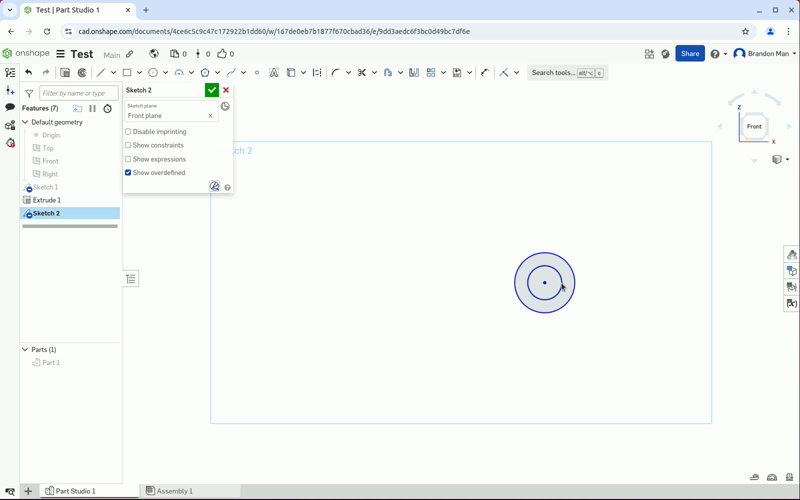
mouse_move(535, 304)
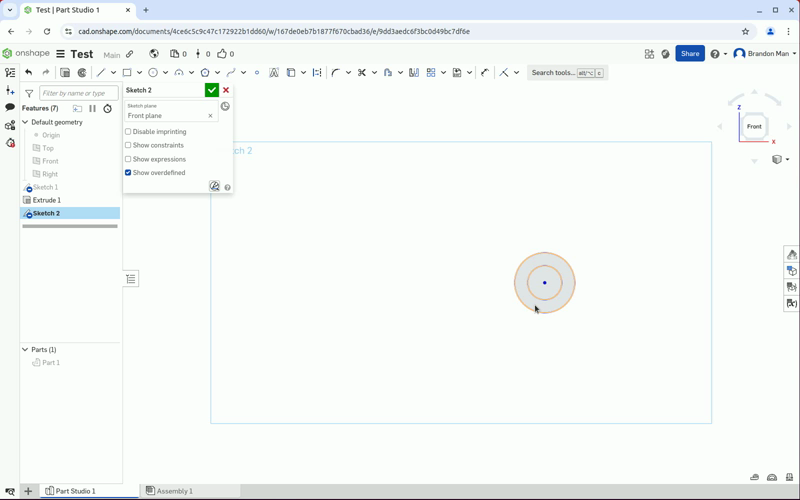
click(535, 304)
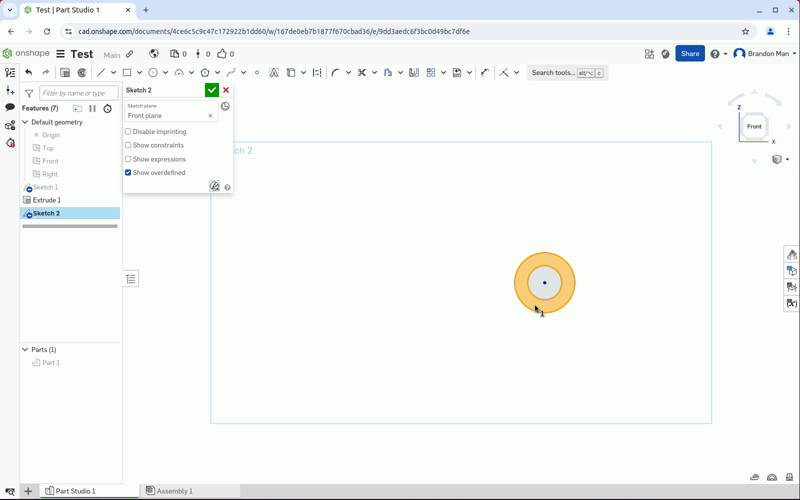
mouse_move(73, 352)
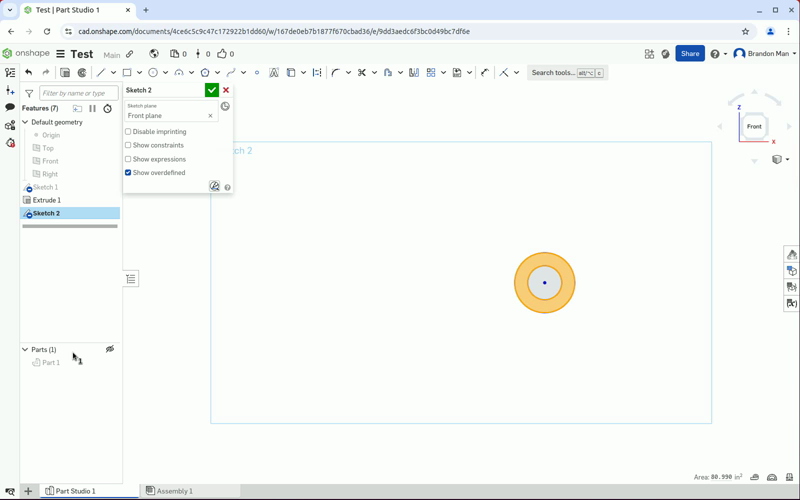
key(shift+y)
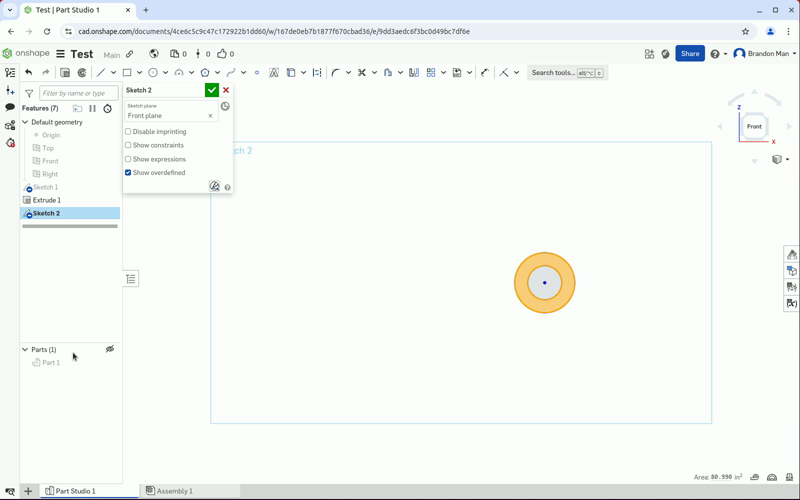
key(shift+e)
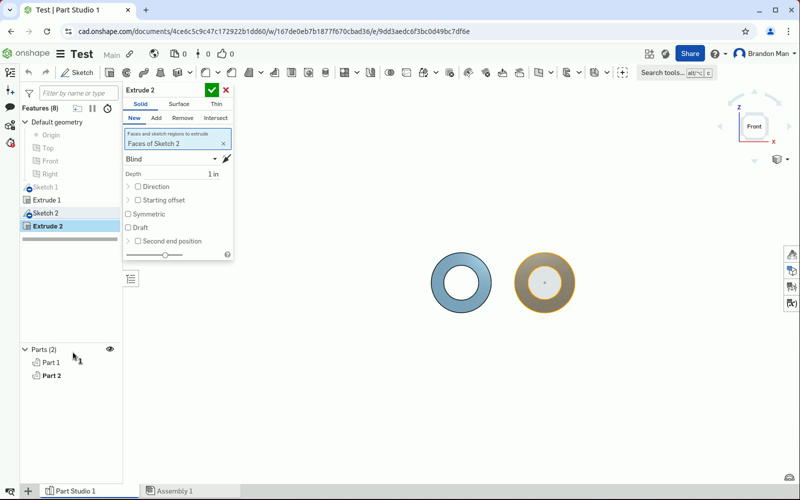
mouse_move(143, 106)
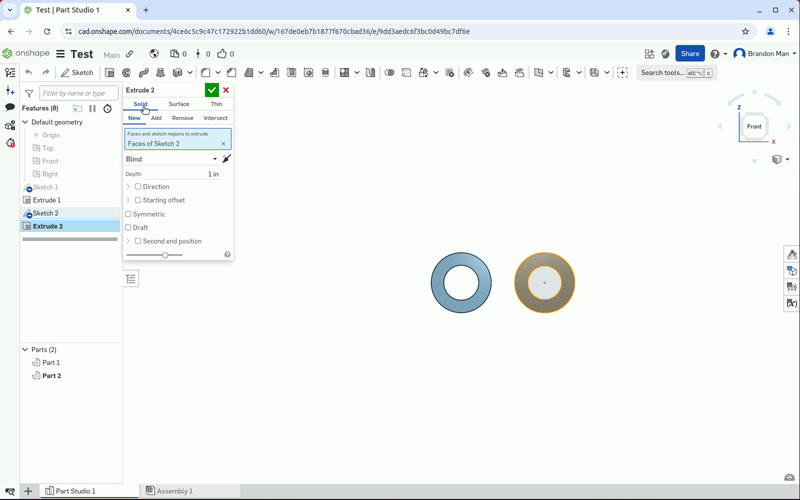
click(143, 106)
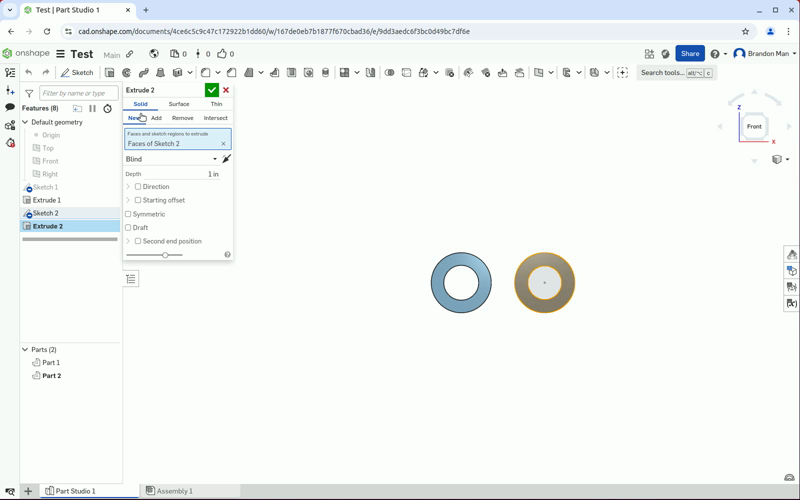
mouse_move(137, 120)
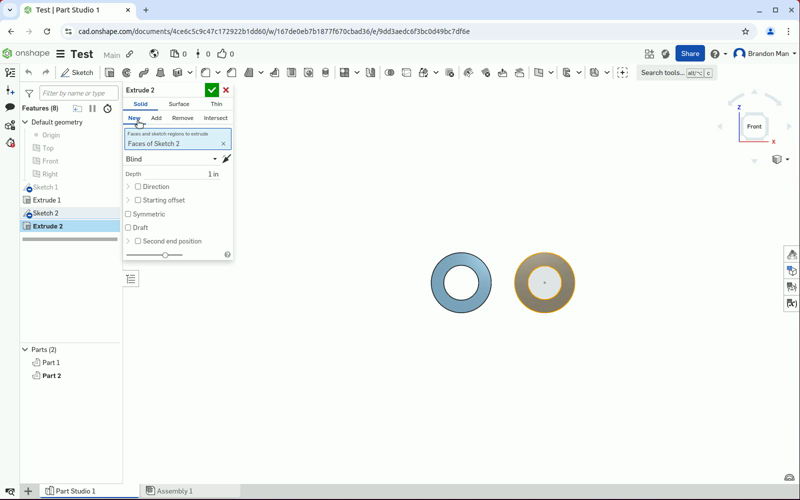
click(137, 120)
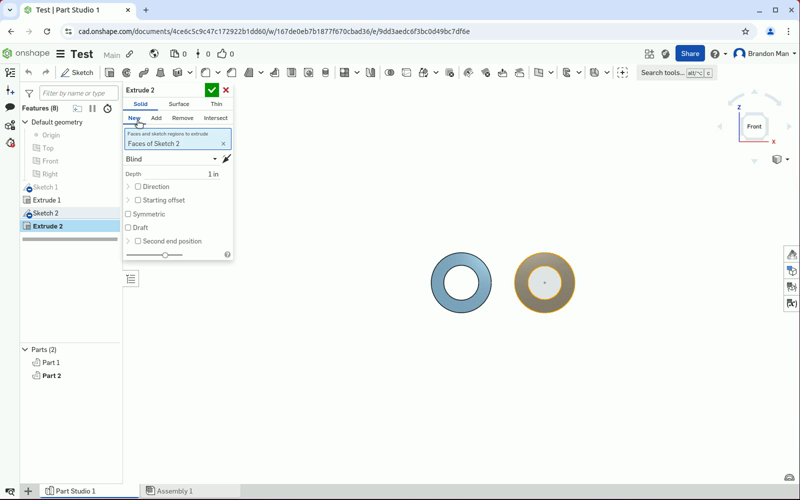
key(tab, 4)
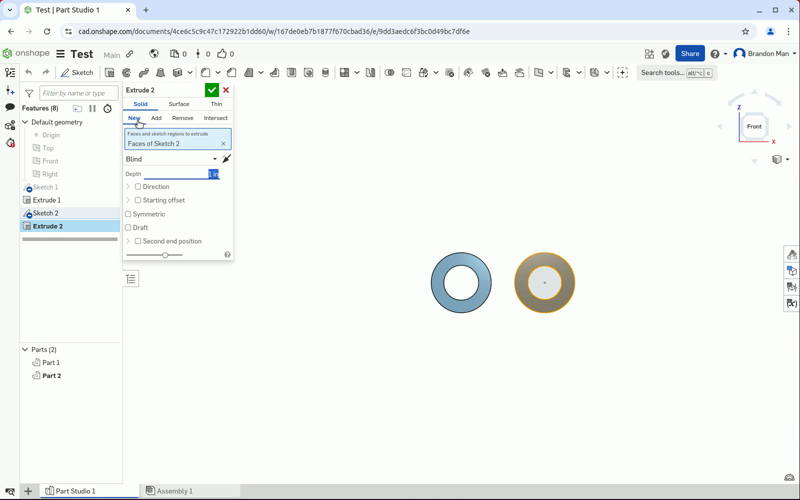
text(7.221)
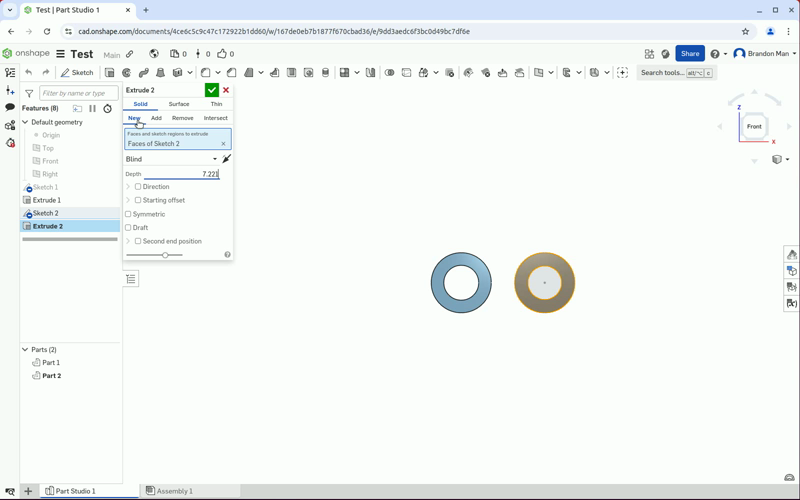
key(enter)
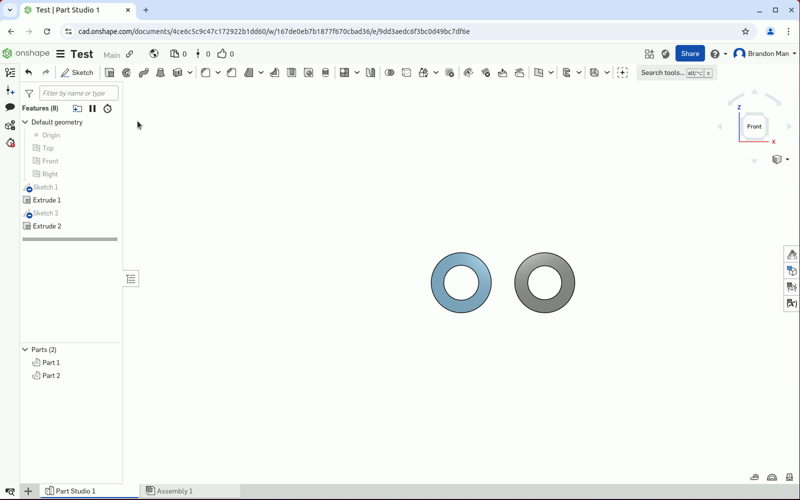
key(shift+h)
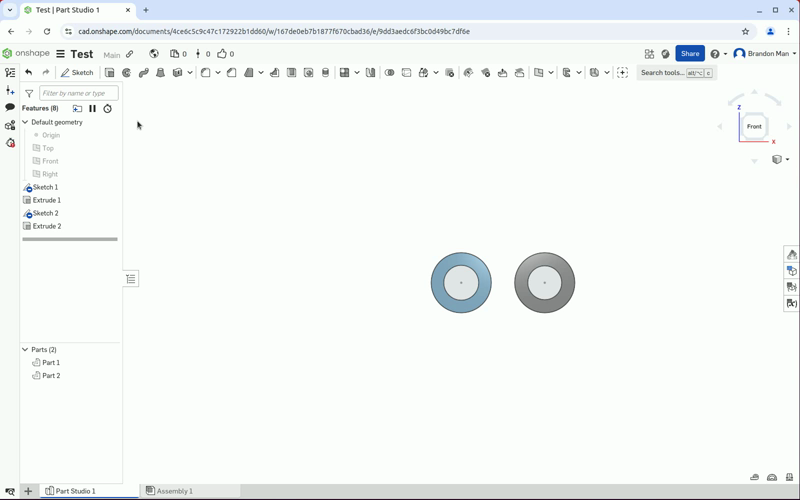
key(shift+h)
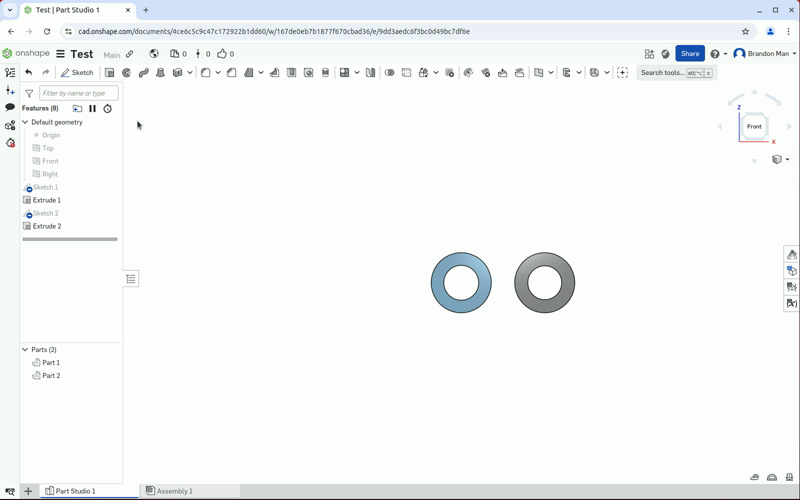
mouse_move(73, 189)
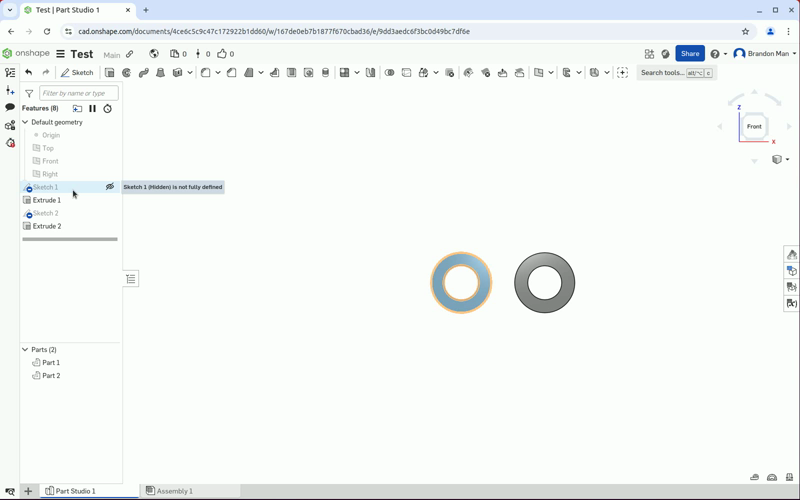
click(73, 189)
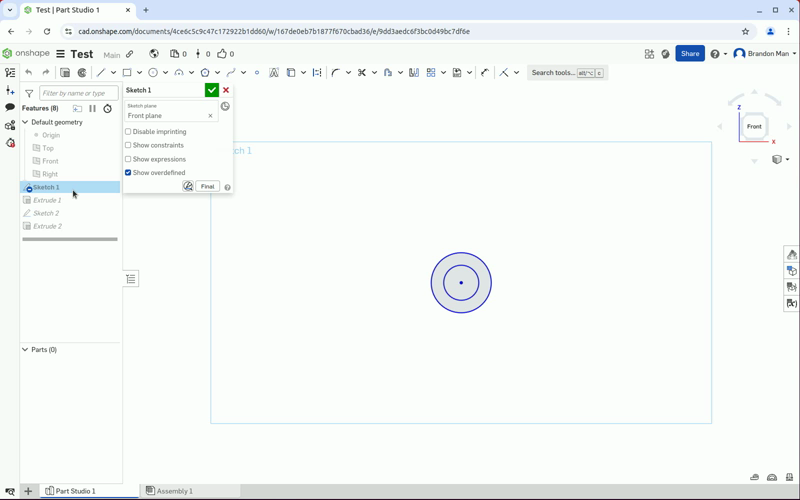
mouse_move(229, 92)
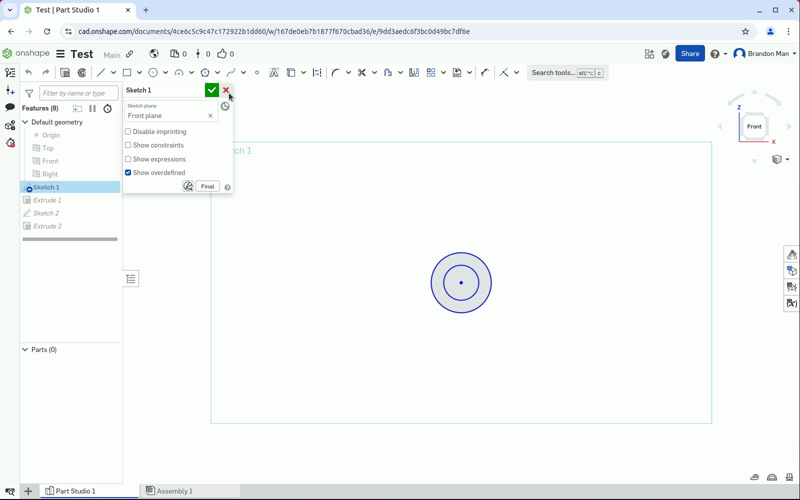
click(229, 92)
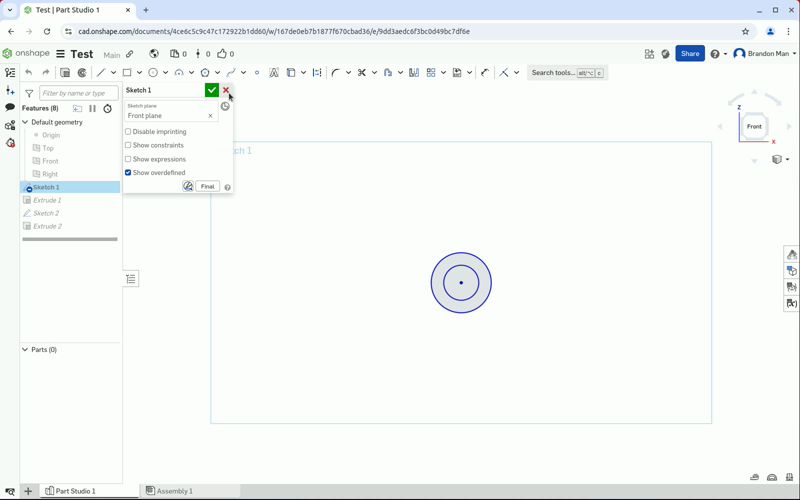
key(shift+s)
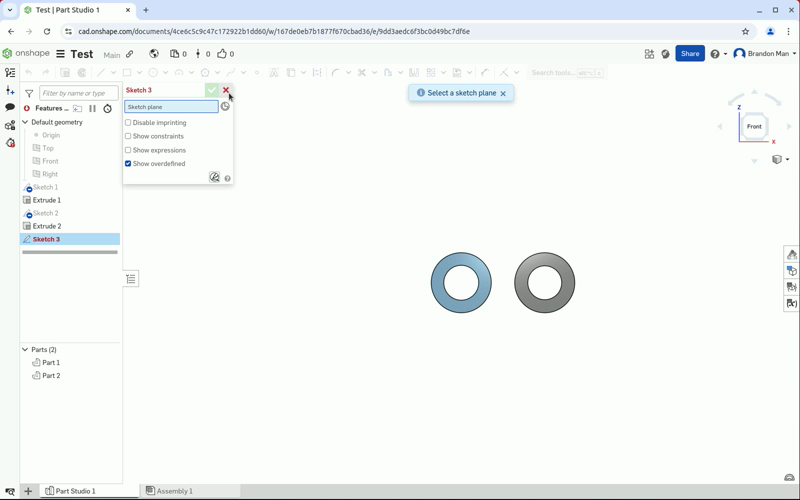
mouse_move(73, 163)
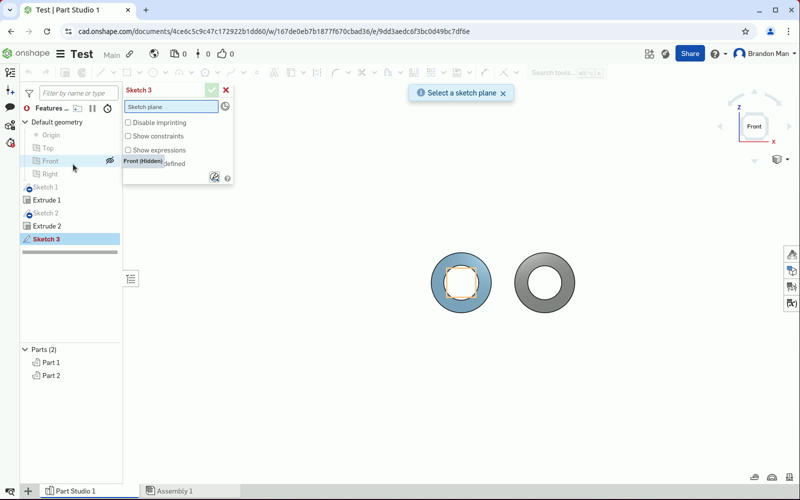
click(73, 163)
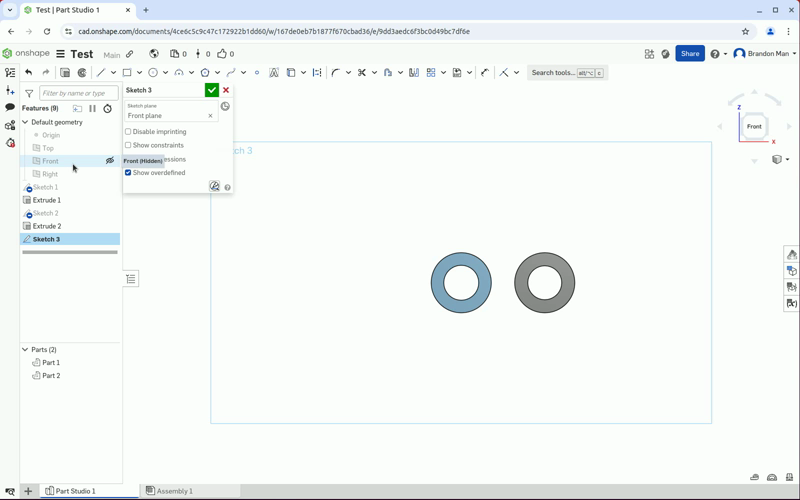
mouse_move(73, 352)
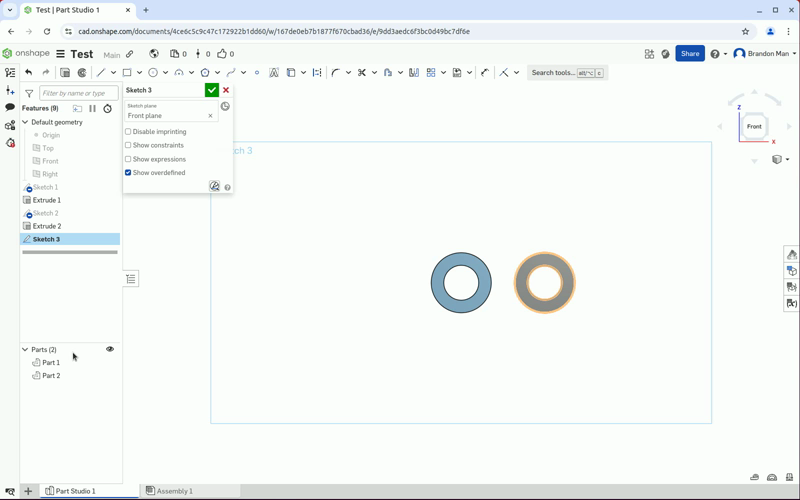
key(y)
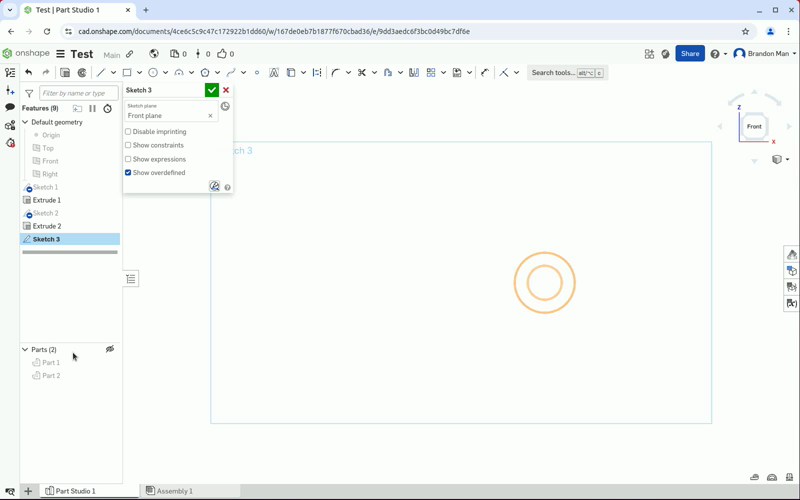
key(l)
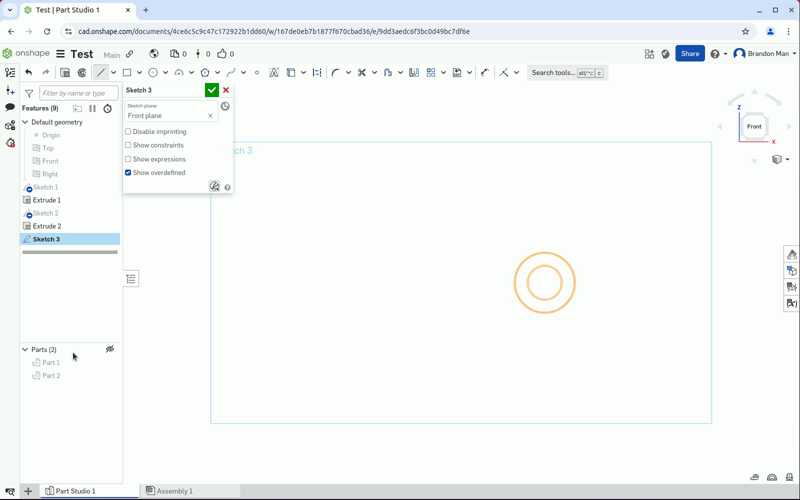
key_down(shift)
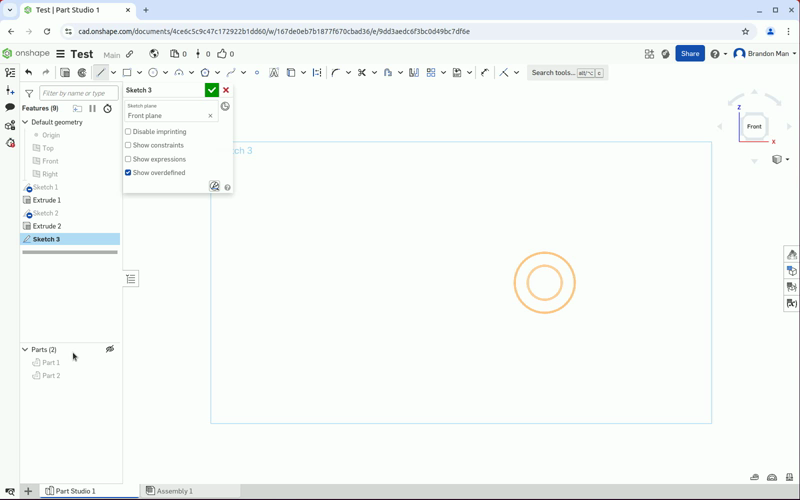
mouse_move(460, 312)
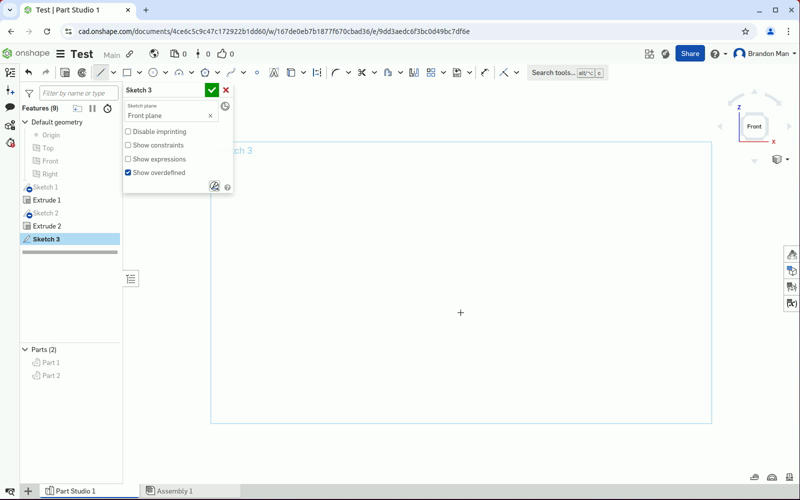
click(460, 312)
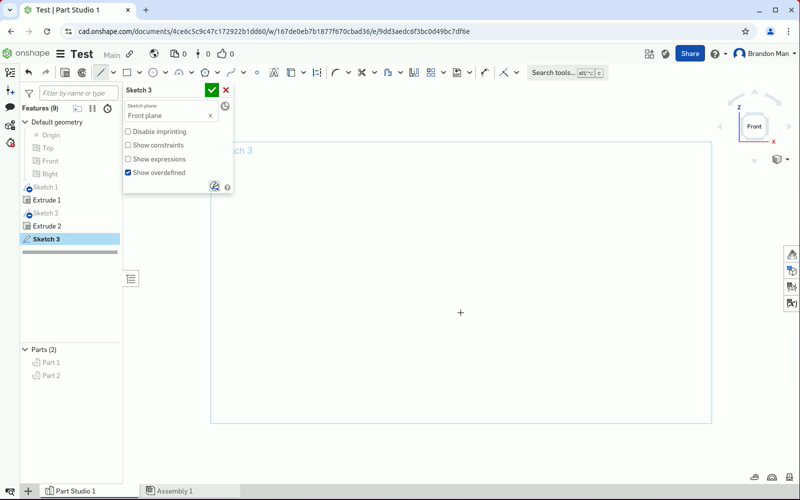
key_up(shift)
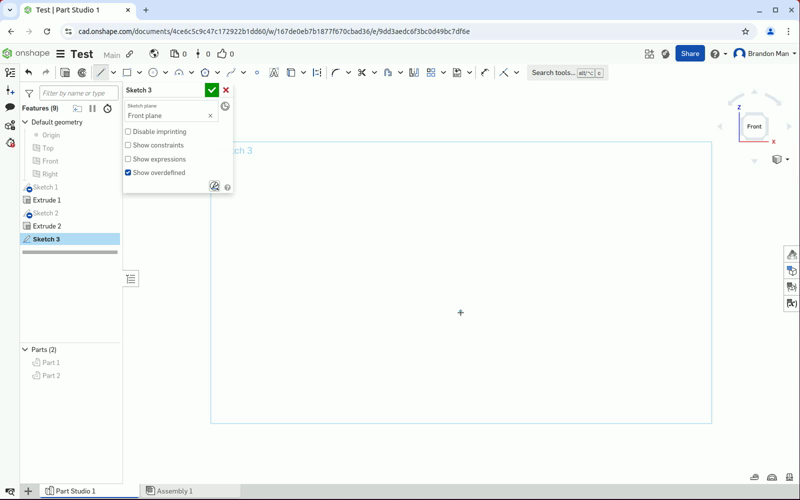
key_down(shift)
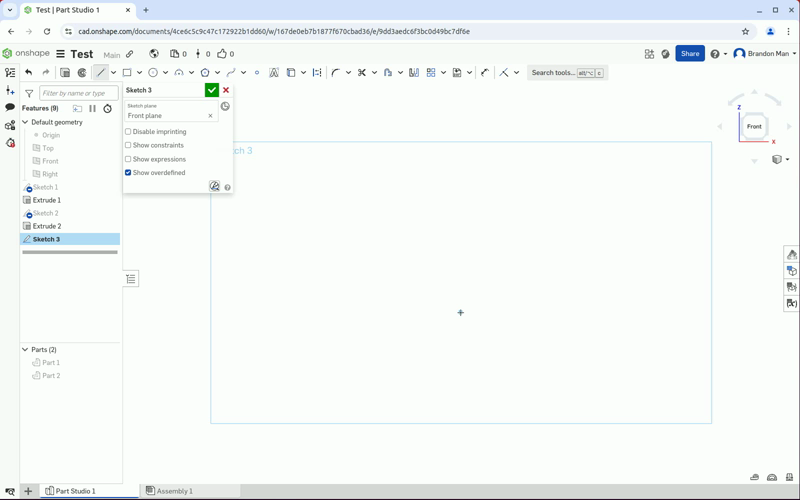
mouse_move(544, 312)
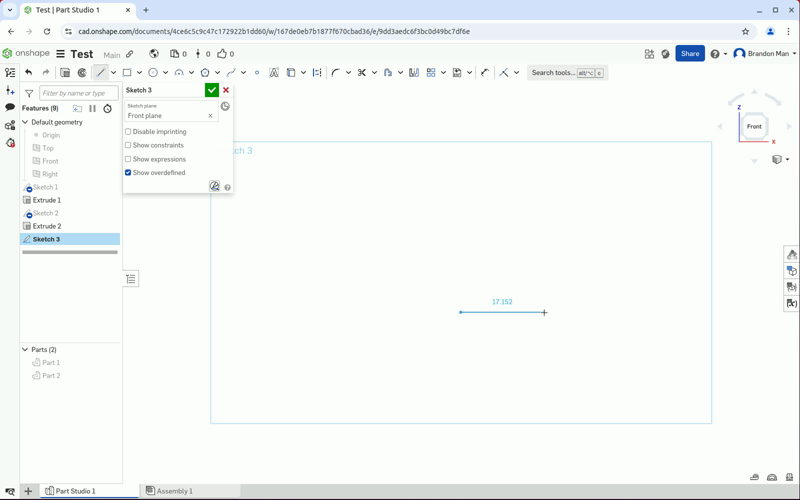
click(544, 312)
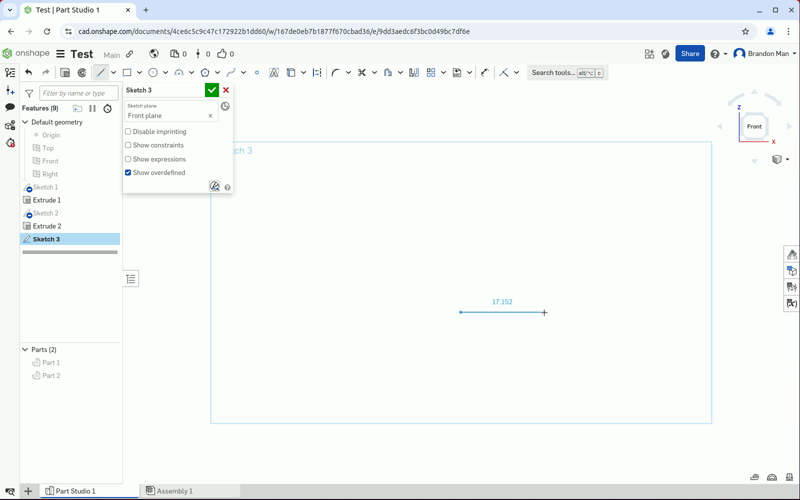
key_up(shift)
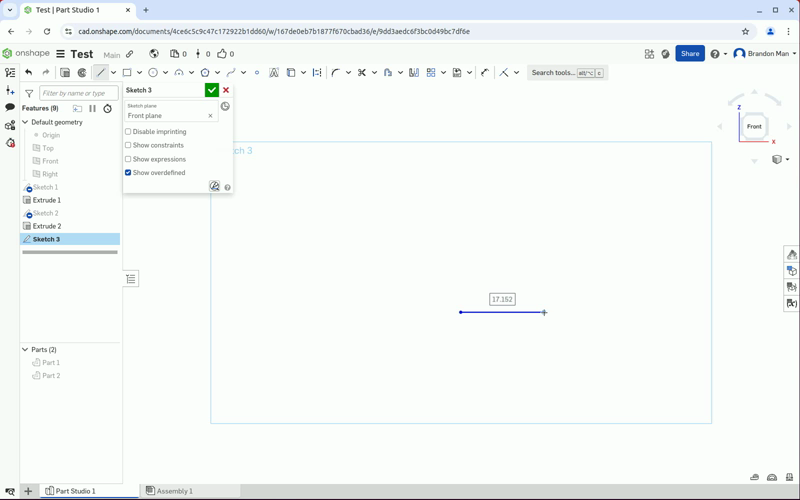
key(esc)
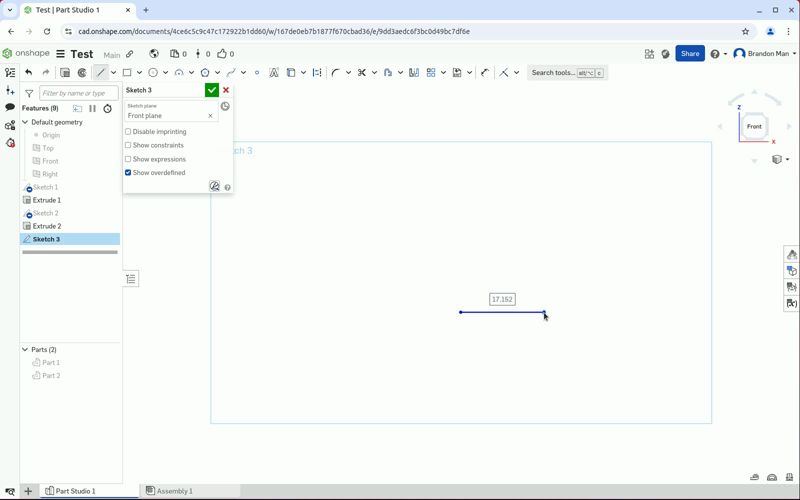
key(a)
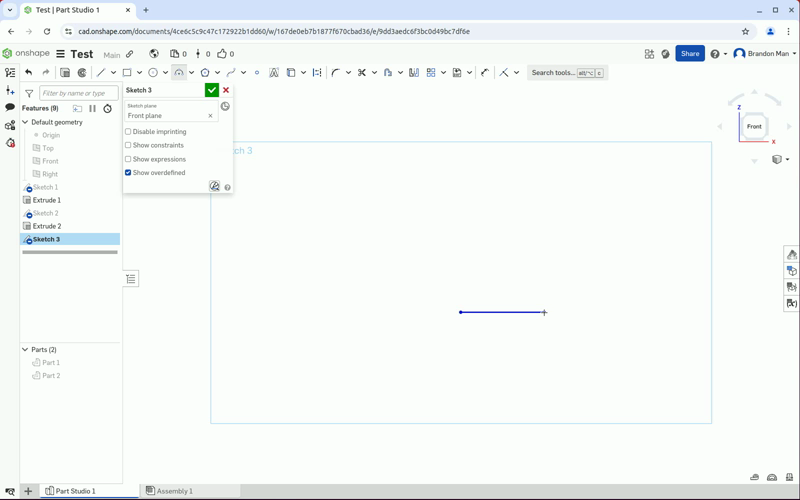
mouse_move(544, 312)
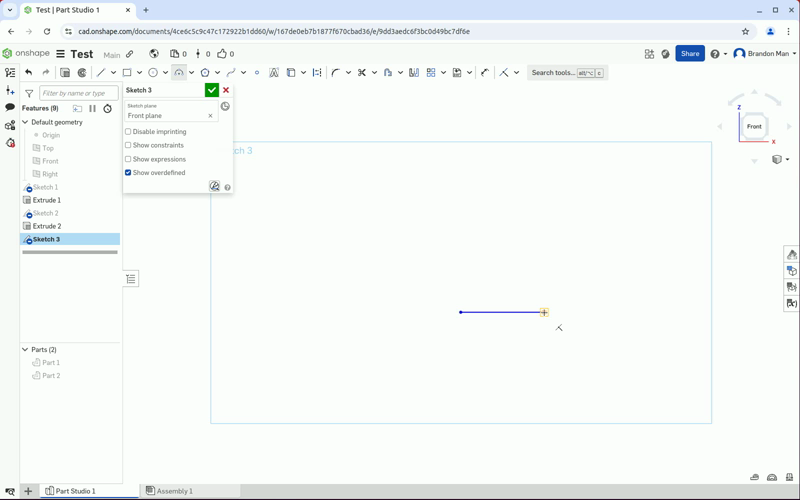
click(544, 312)
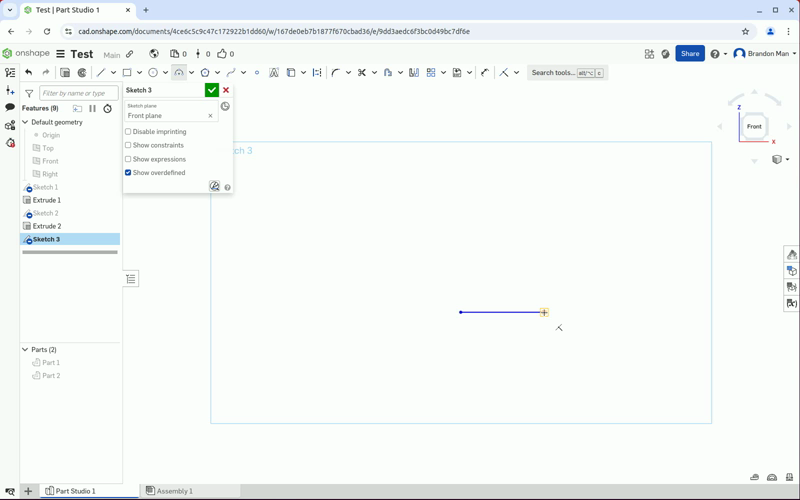
key_down(shift)
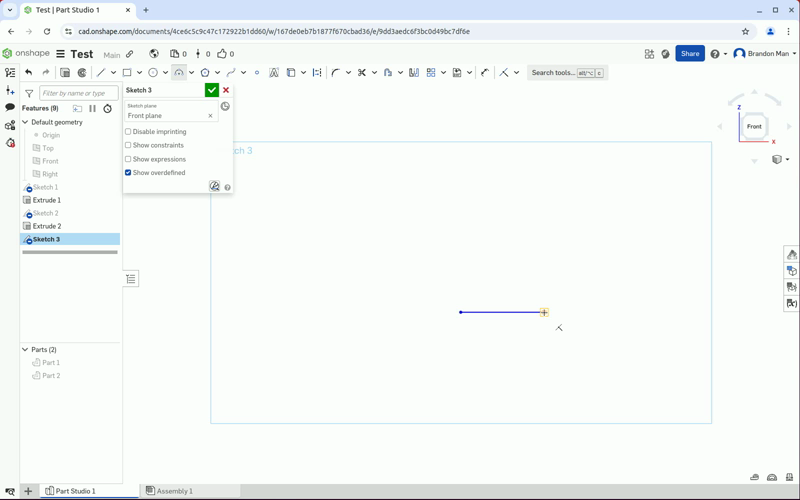
mouse_move(544, 253)
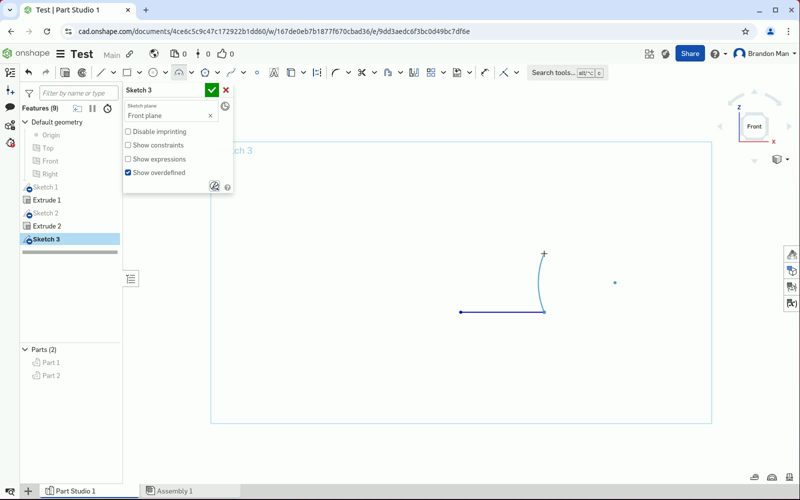
click(544, 253)
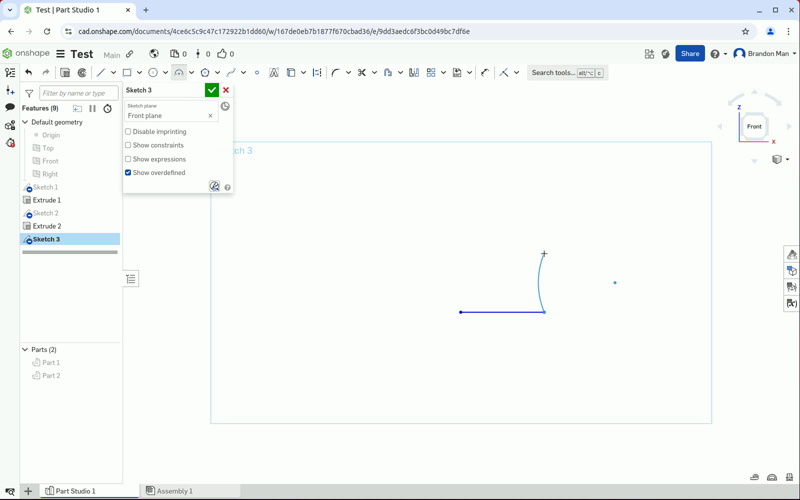
mouse_move(514, 282)
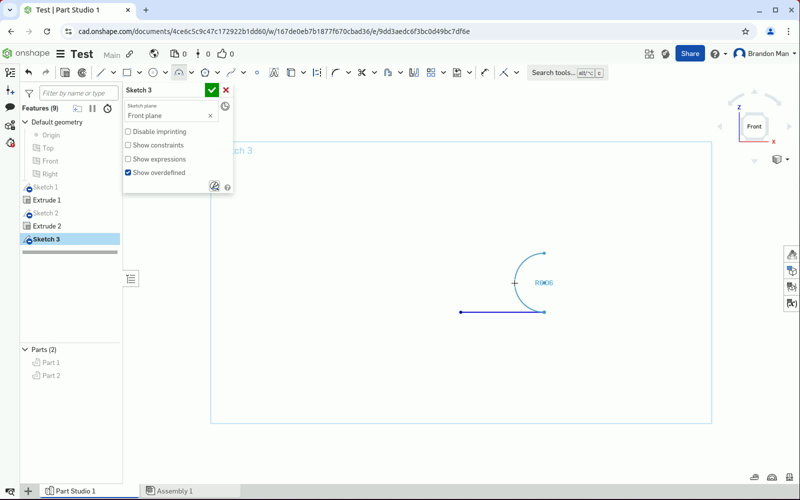
click(514, 282)
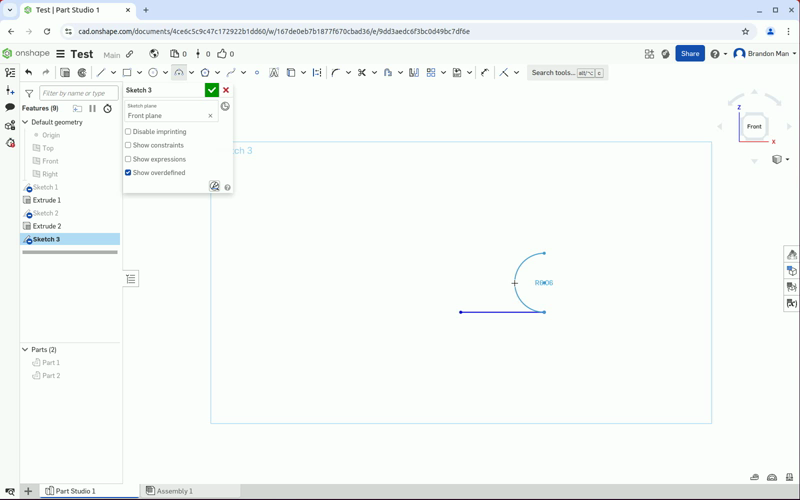
key_up(shift)
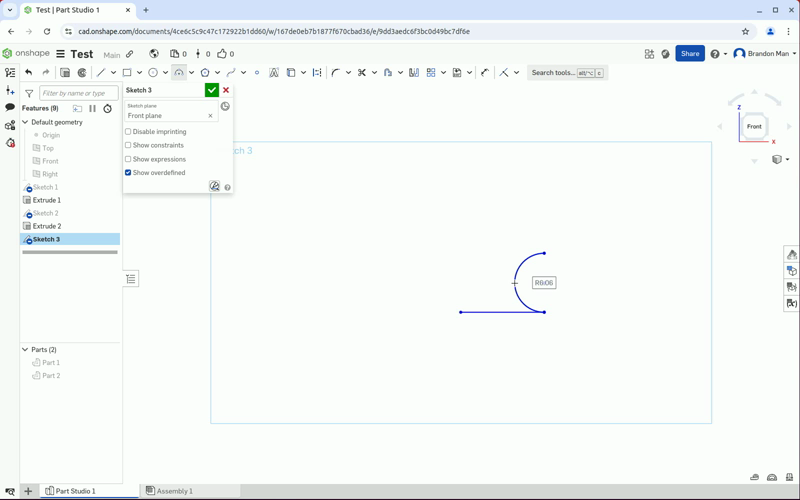
key(esc)
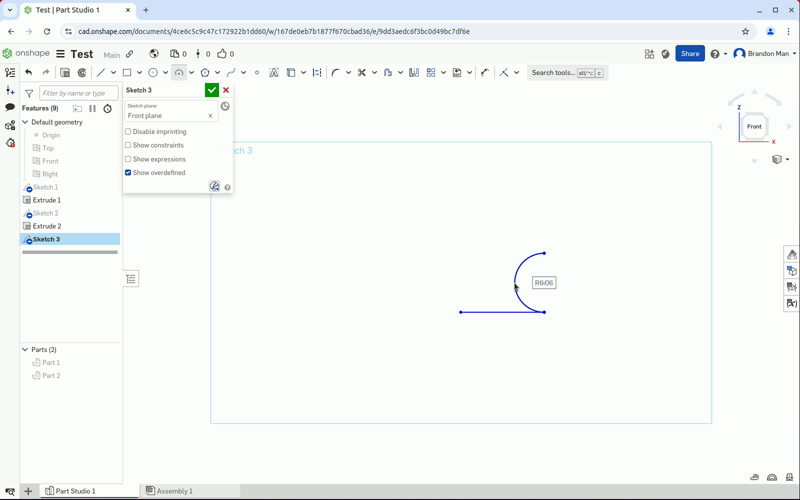
key(l)
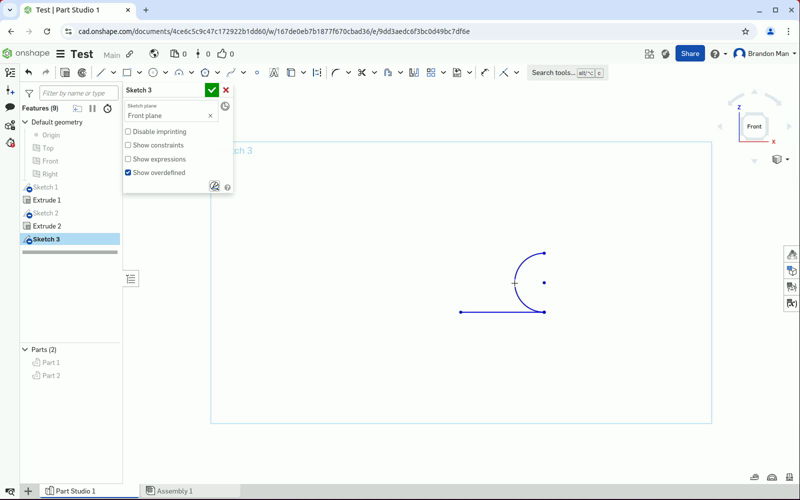
mouse_move(544, 253)
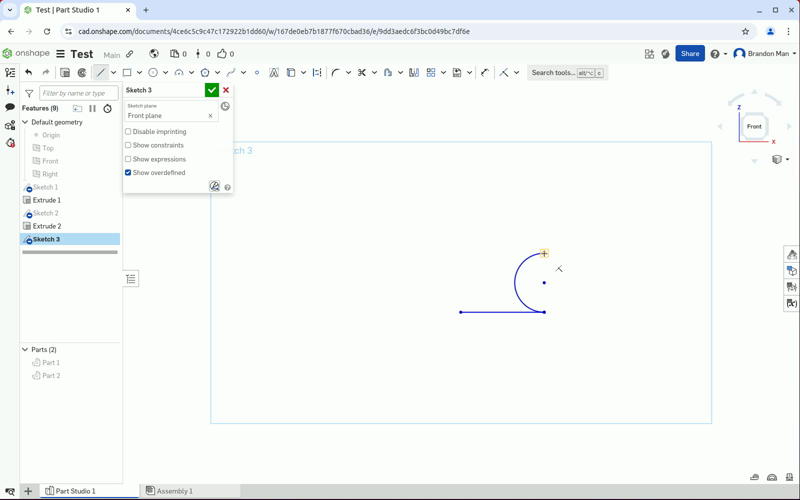
click(544, 253)
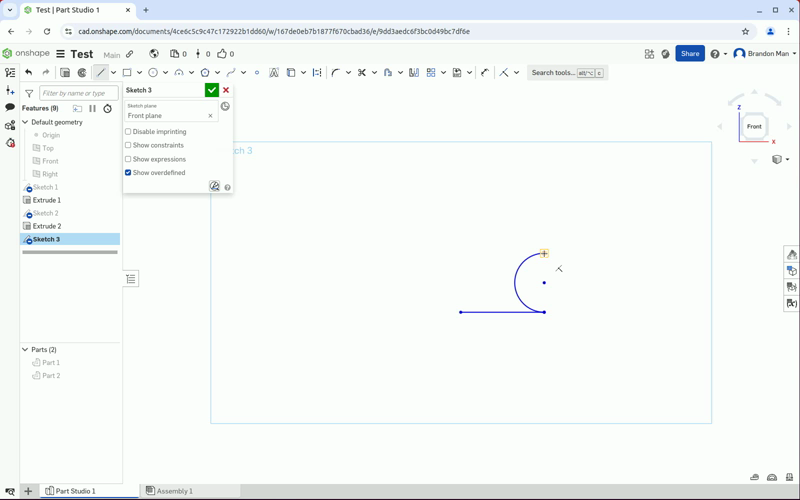
key_down(shift)
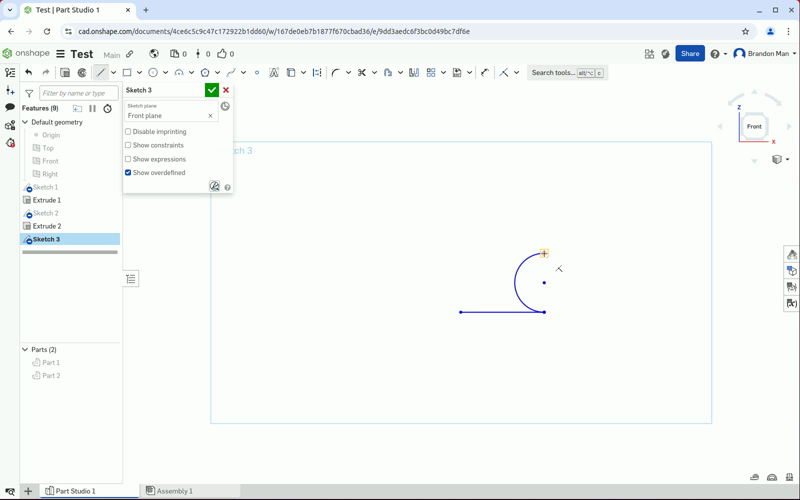
mouse_move(460, 253)
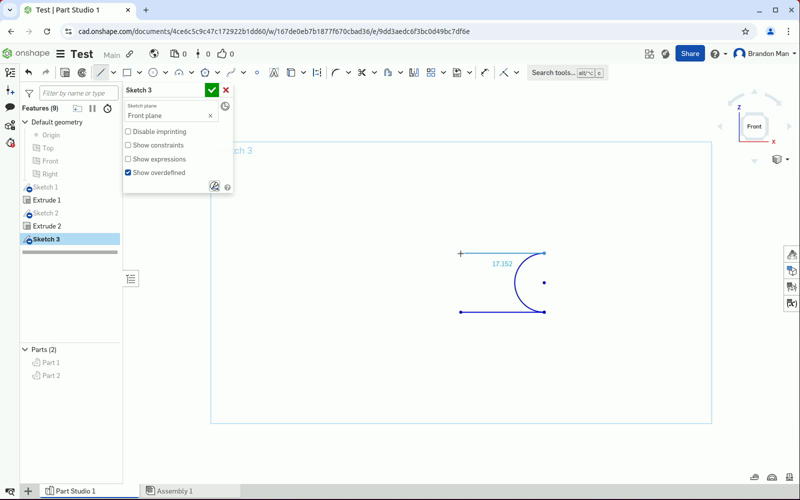
click(460, 253)
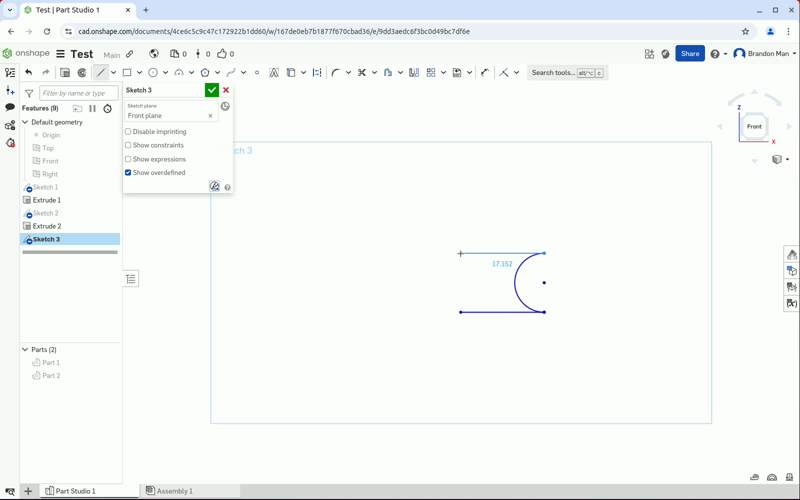
key_up(shift)
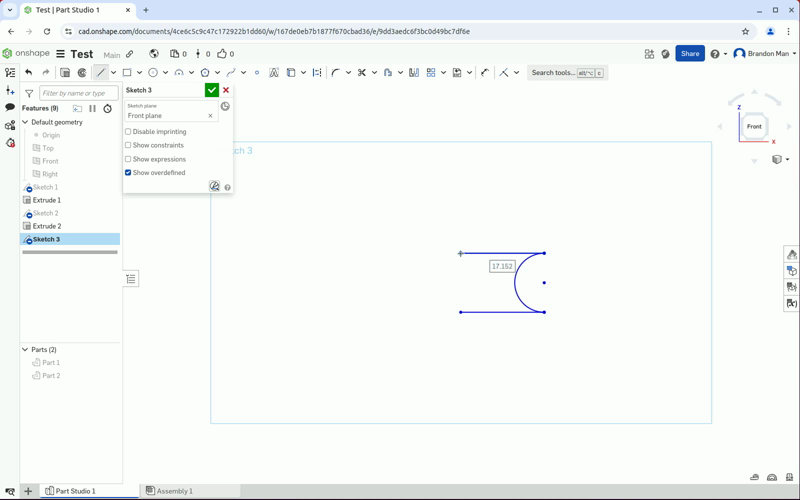
key(esc)
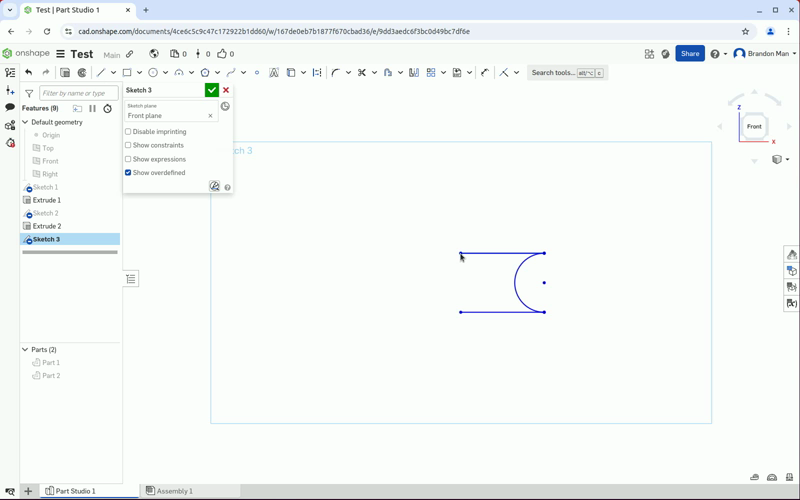
key(a)
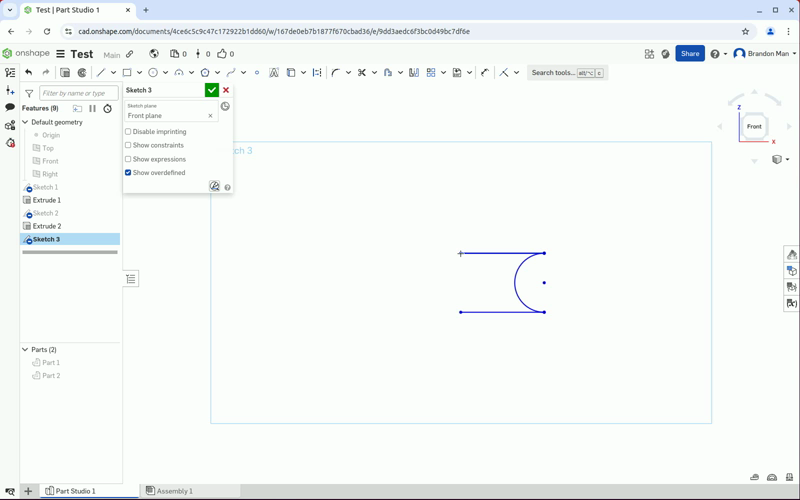
mouse_move(460, 253)
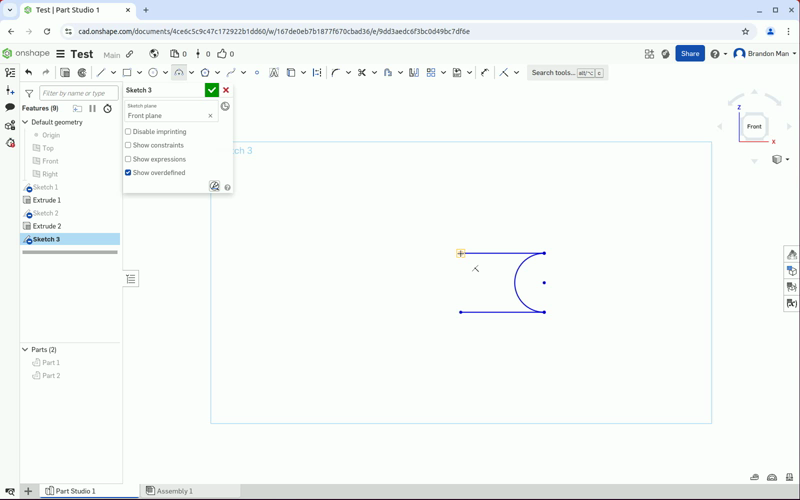
click(460, 253)
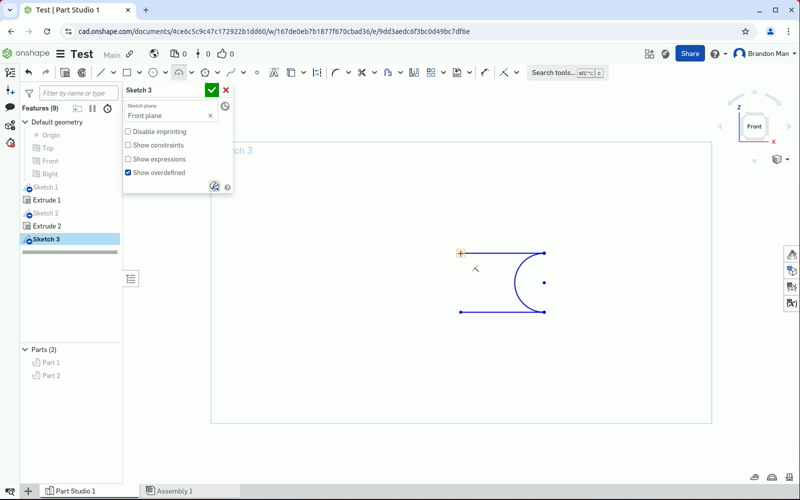
mouse_move(460, 312)
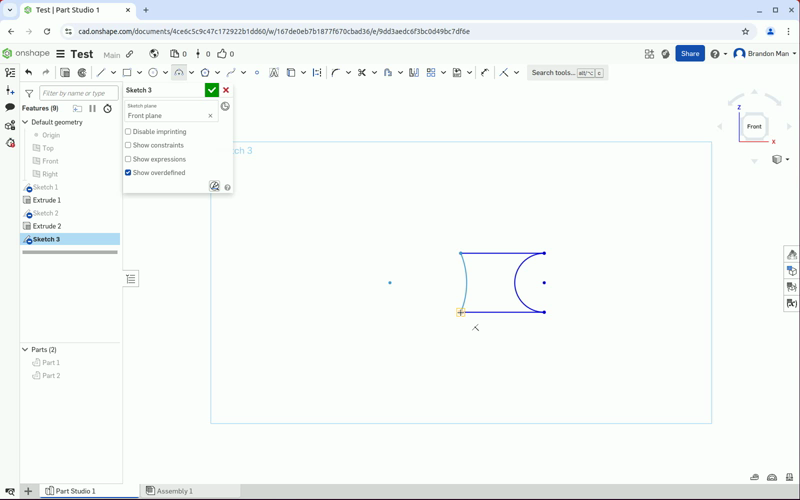
click(460, 312)
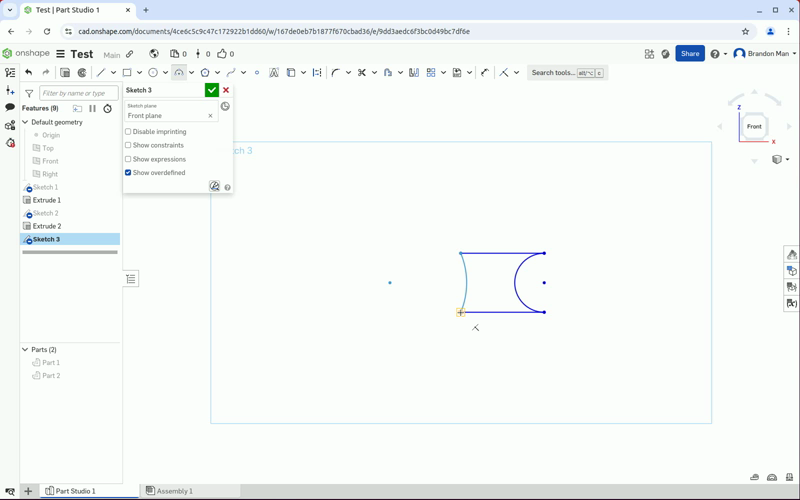
key_down(shift)
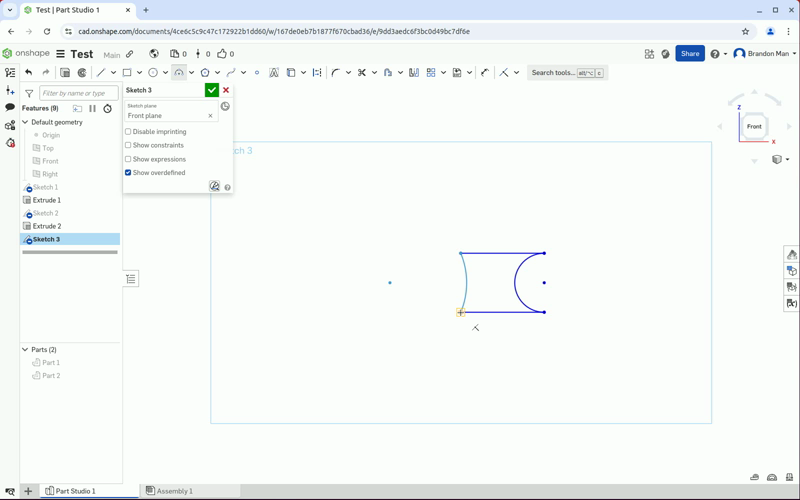
mouse_move(490, 282)
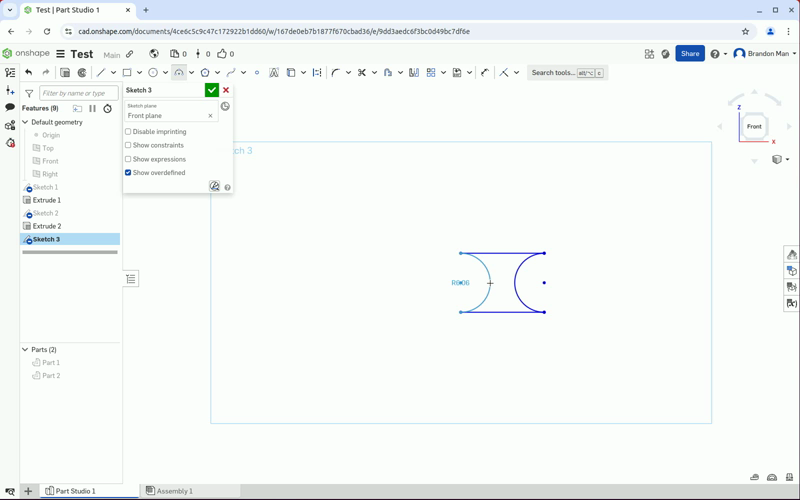
click(490, 282)
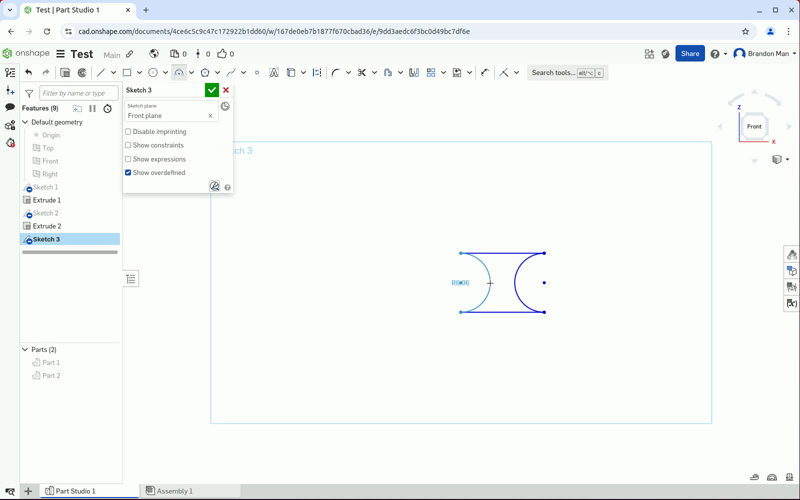
key_up(shift)
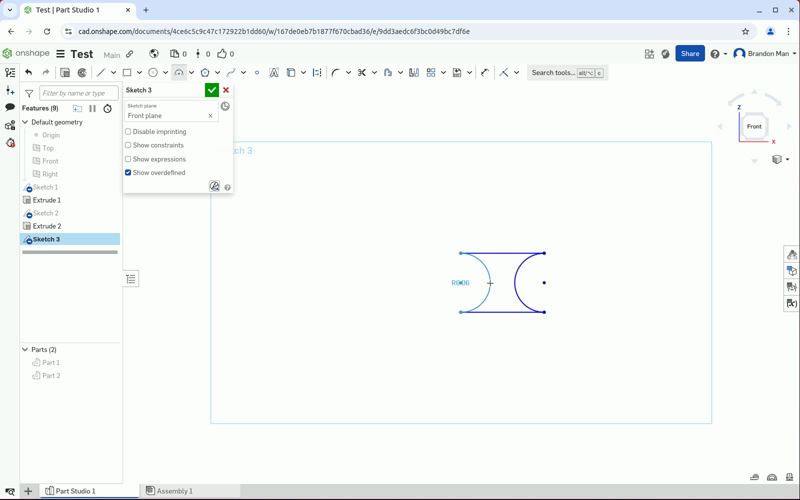
key(esc)
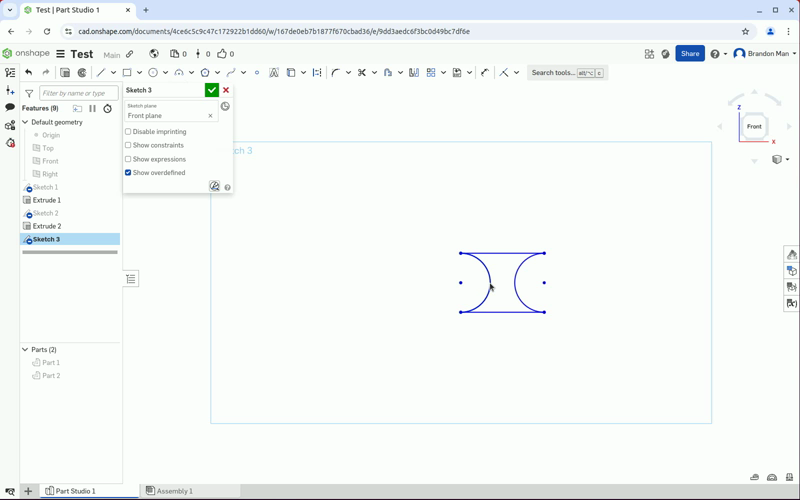
mouse_move(502, 270)
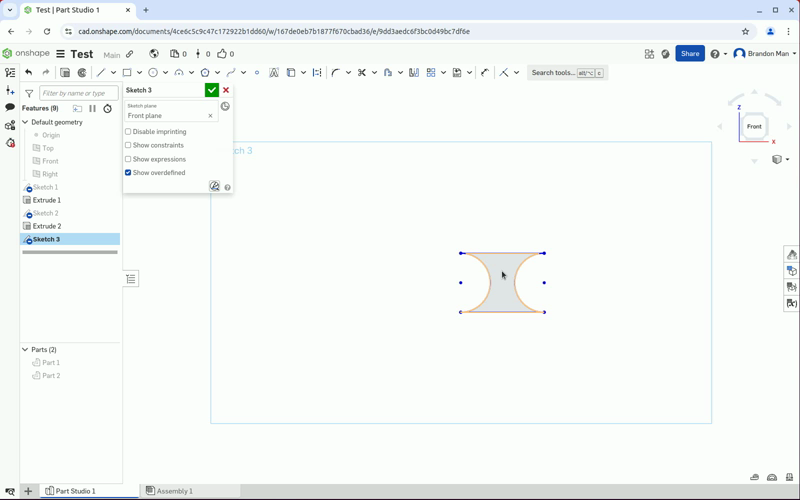
scroll(6)
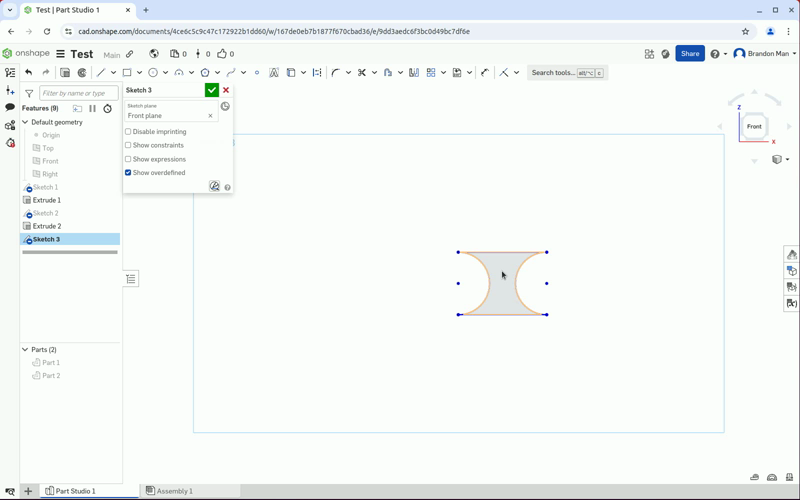
scroll(6)
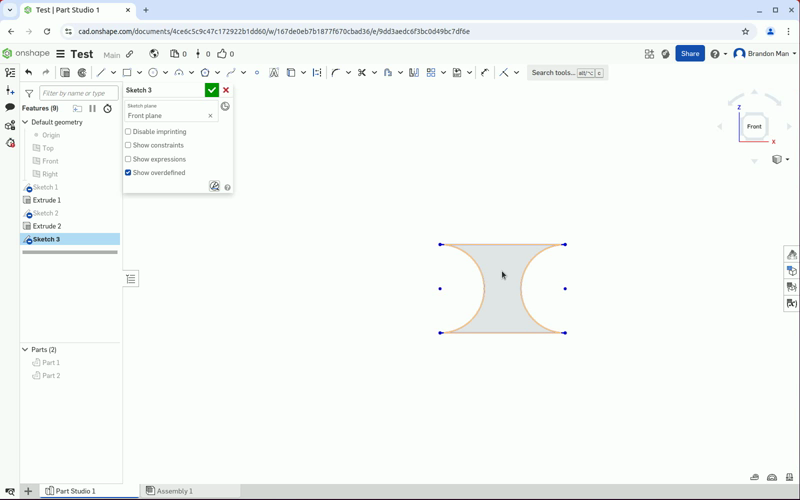
scroll(6)
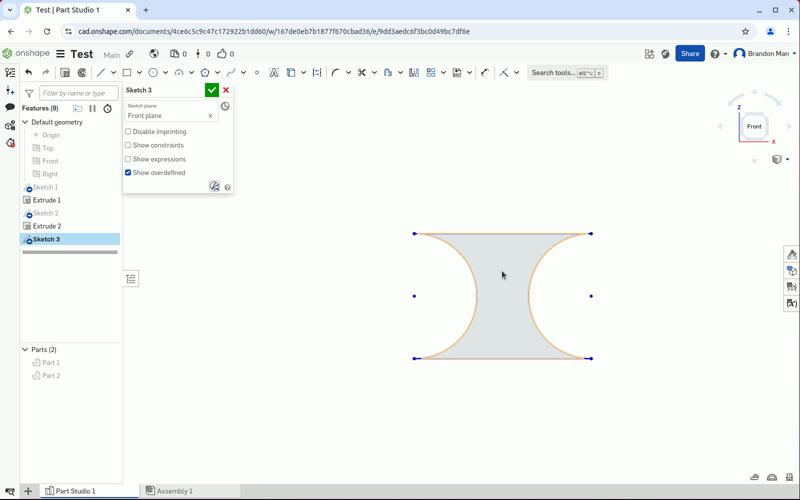
scroll(6)
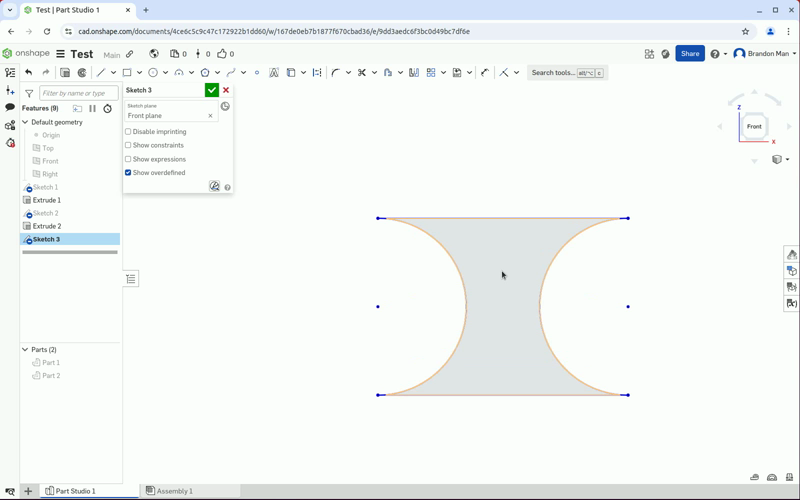
scroll(6)
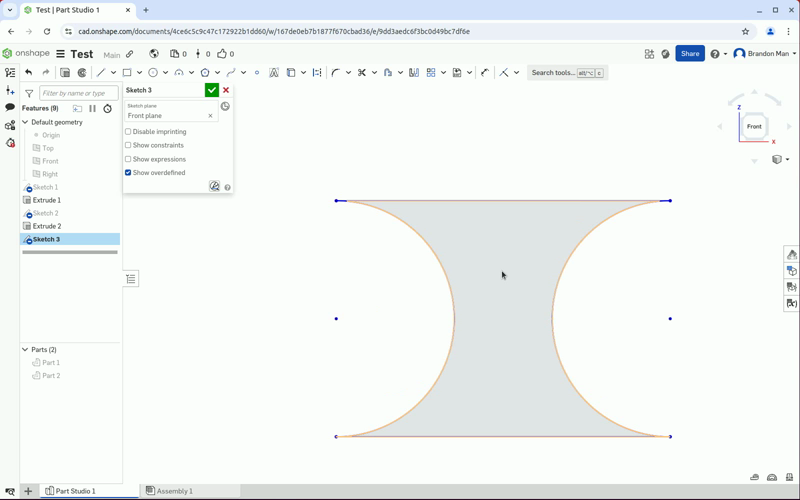
scroll(6)
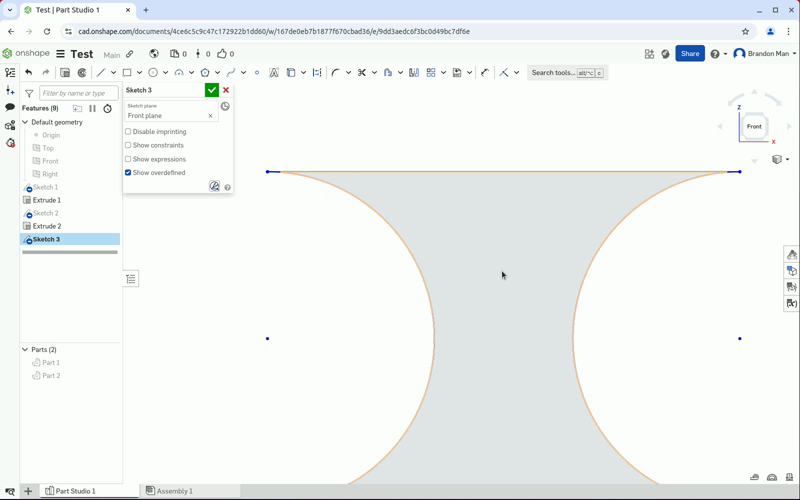
scroll(6)
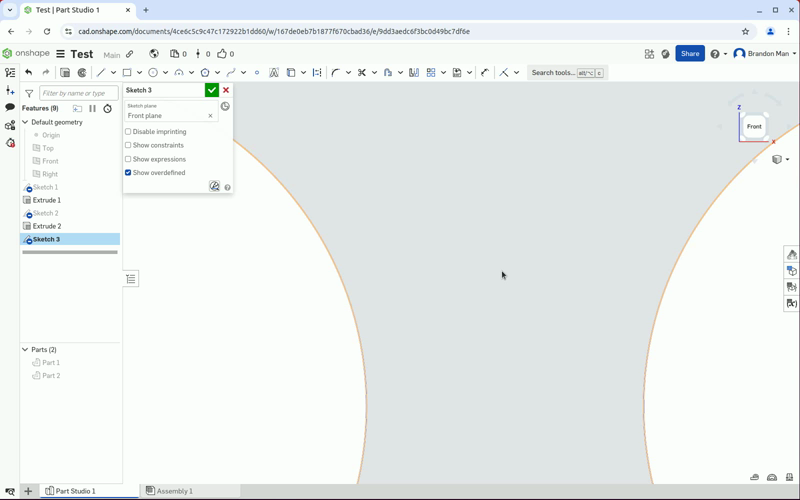
click(502, 270)
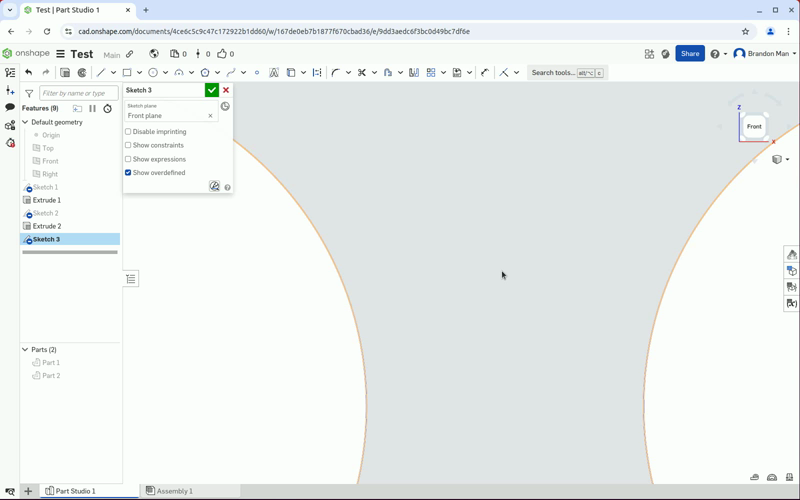
scroll(-6)
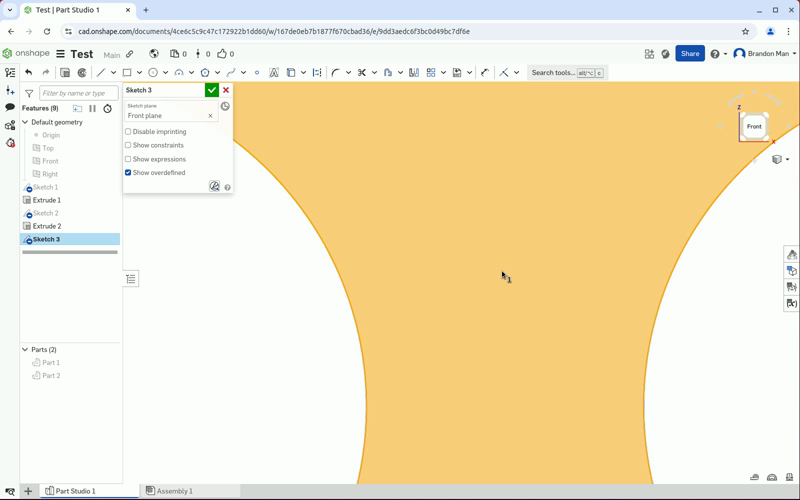
scroll(-6)
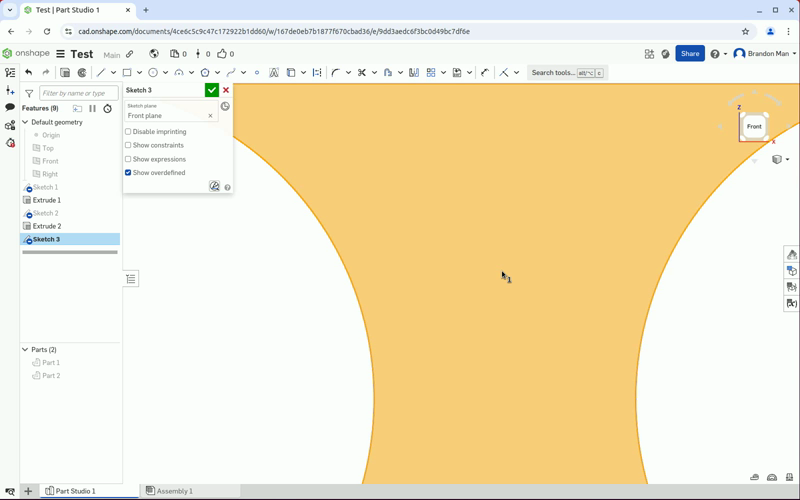
scroll(-6)
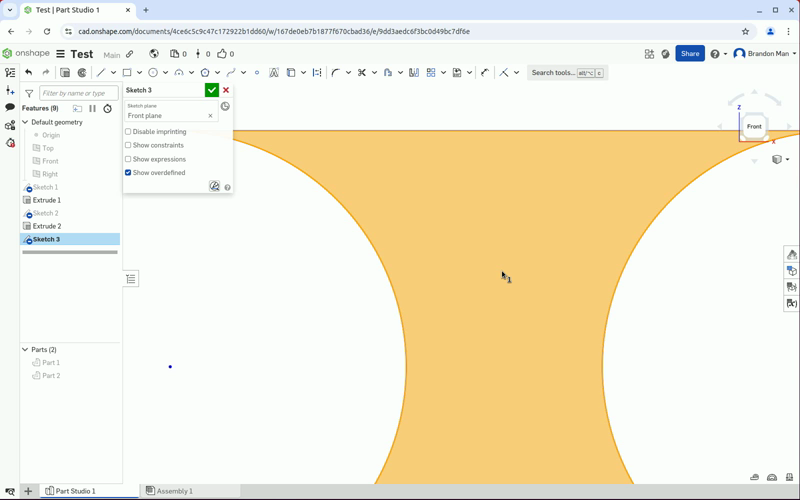
scroll(-6)
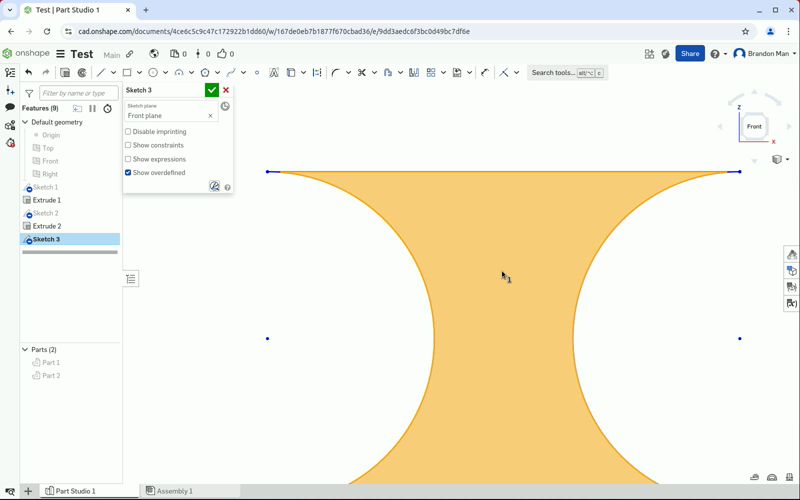
scroll(-6)
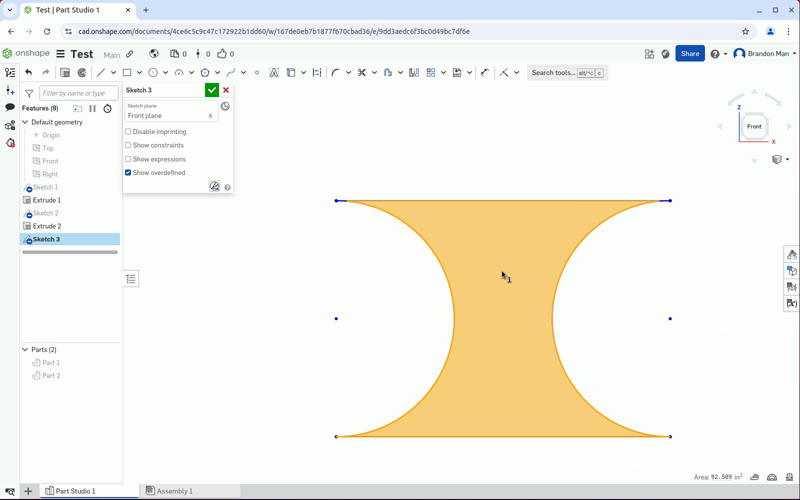
scroll(-6)
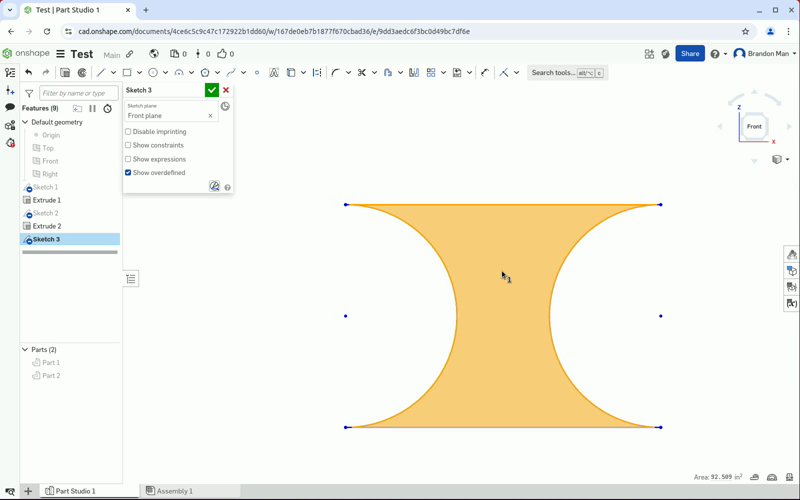
scroll(-6)
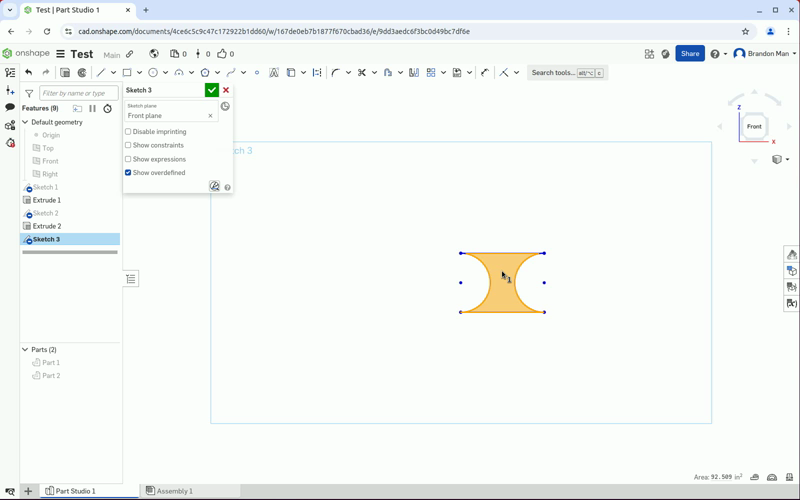
mouse_move(73, 352)
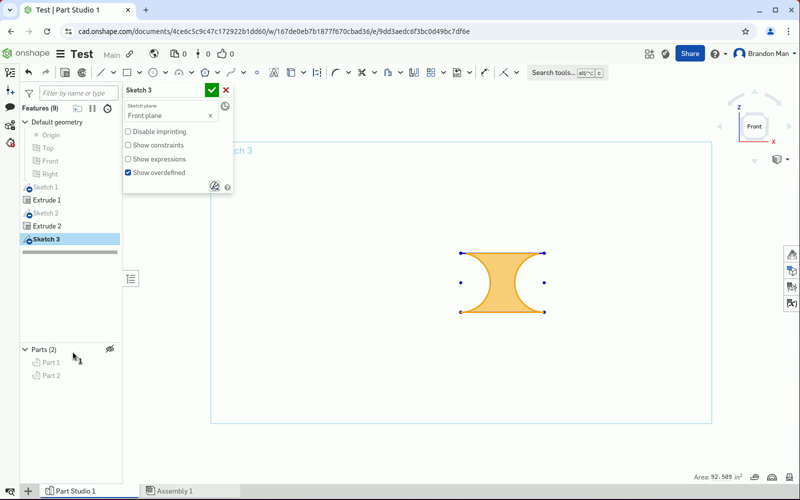
key(shift+y)
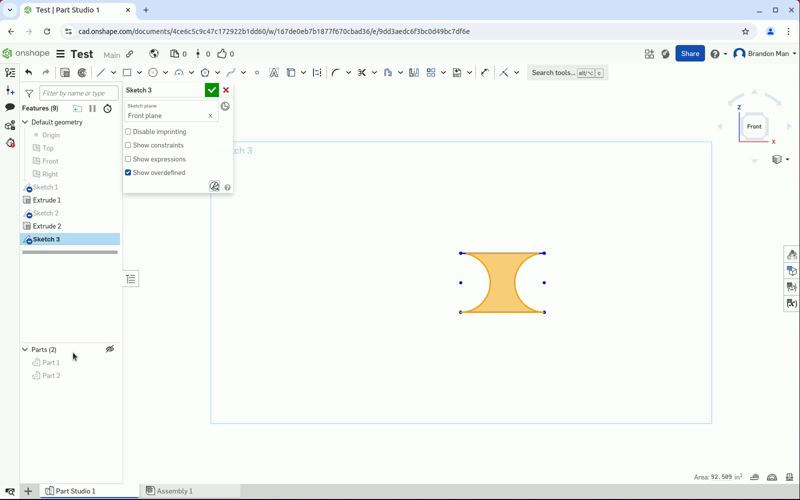
key(shift+e)
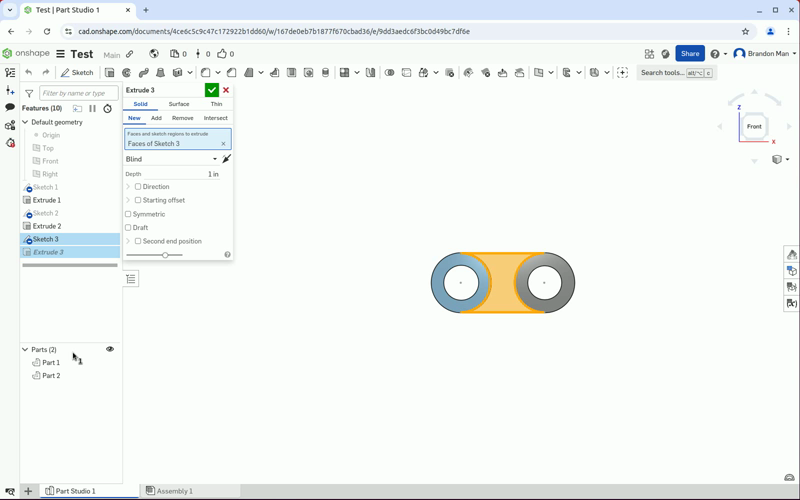
mouse_move(143, 106)
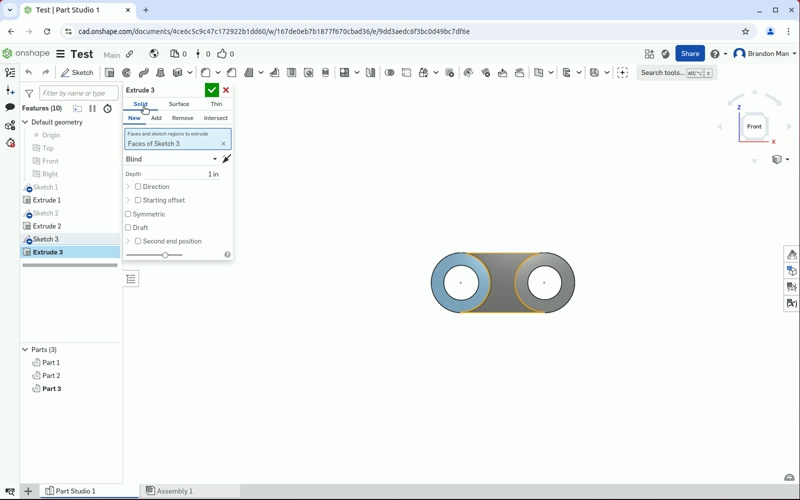
click(143, 106)
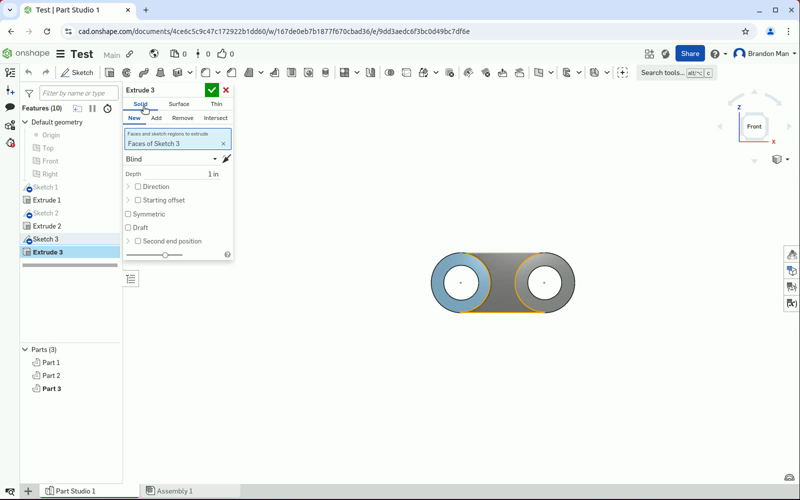
mouse_move(137, 120)
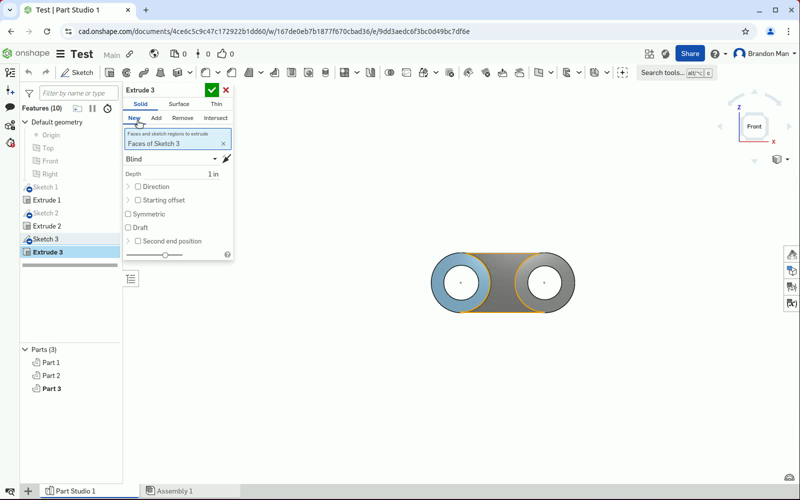
click(137, 120)
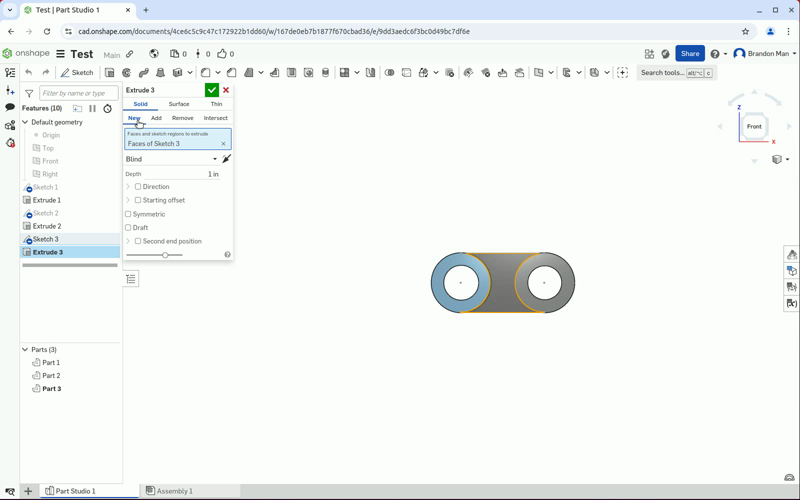
key(tab, 4)
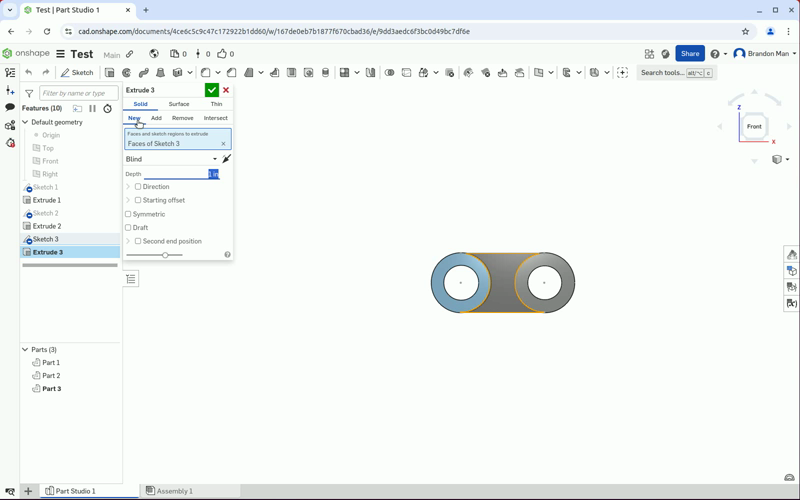
text(7.221)
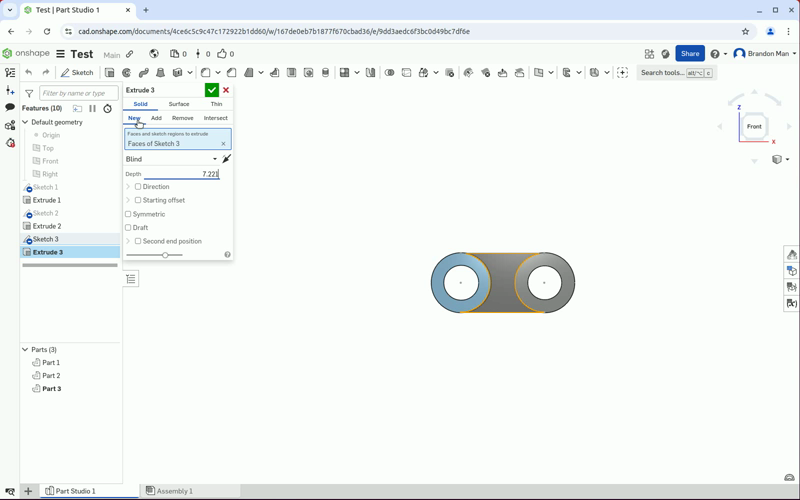
key(enter)
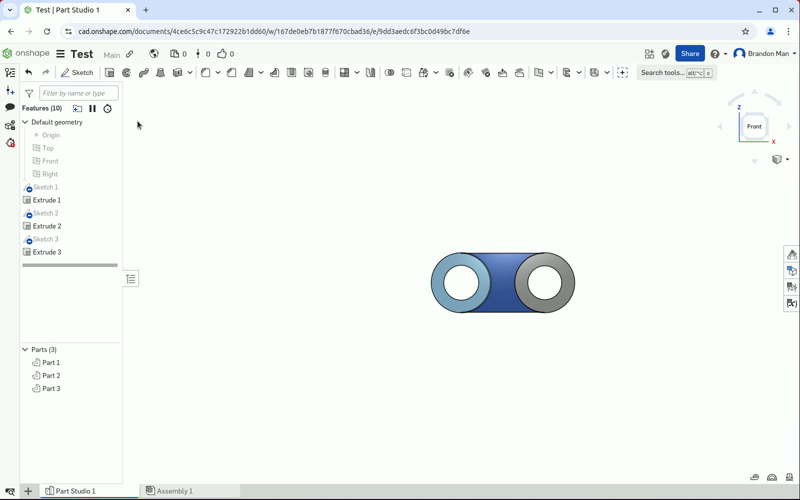
key(shift+h)
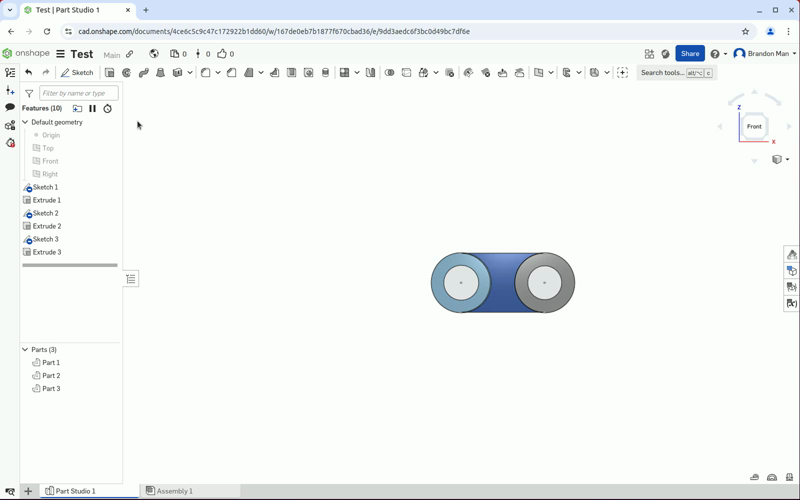
key(shift+h)
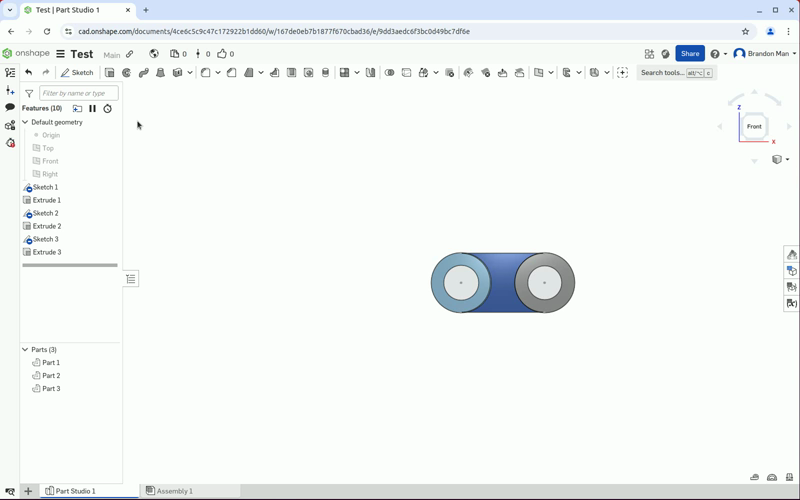
key(shift+7)
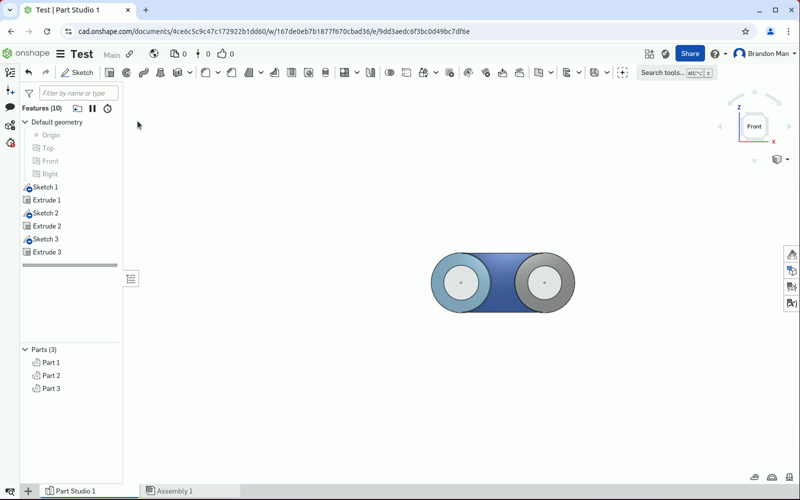
key(left, 2)
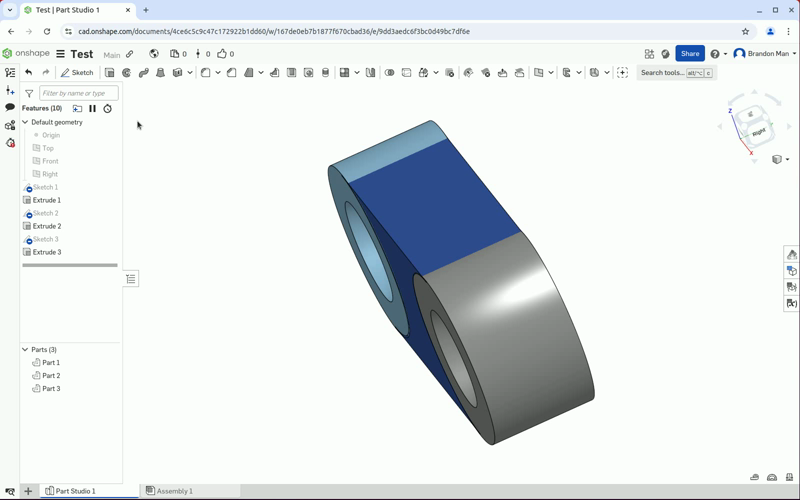
key(down, 2)
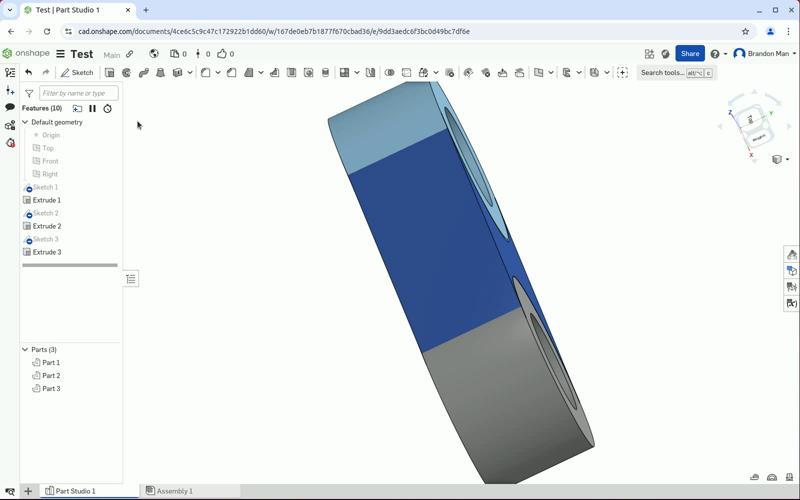
key(up, 2)
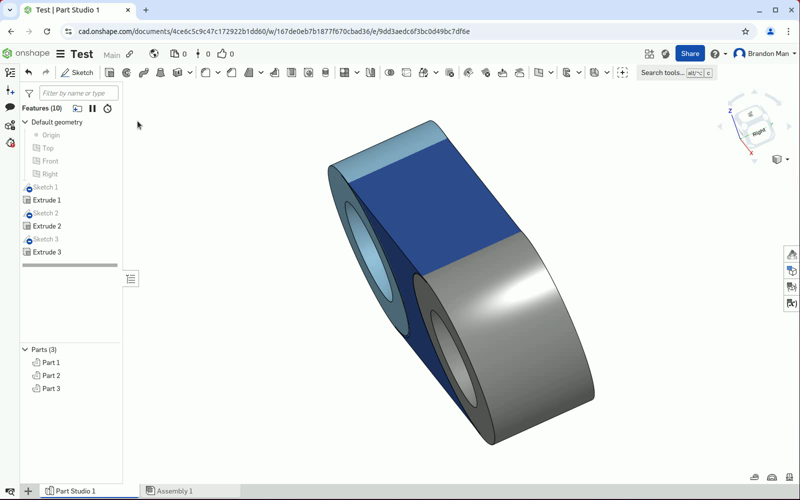
key(right, 2)
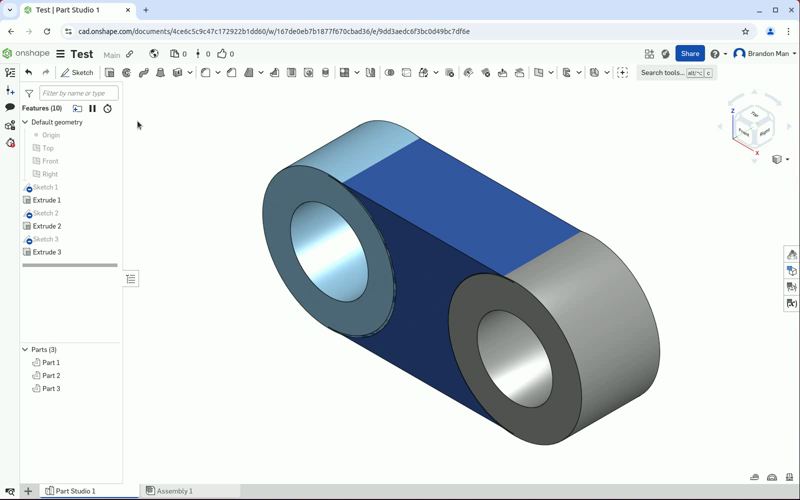
mouse_move(73, 189)
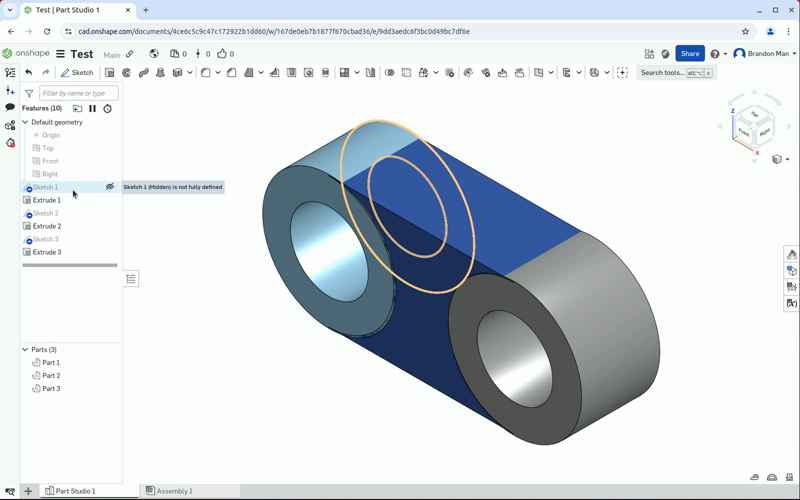
click(73, 189)